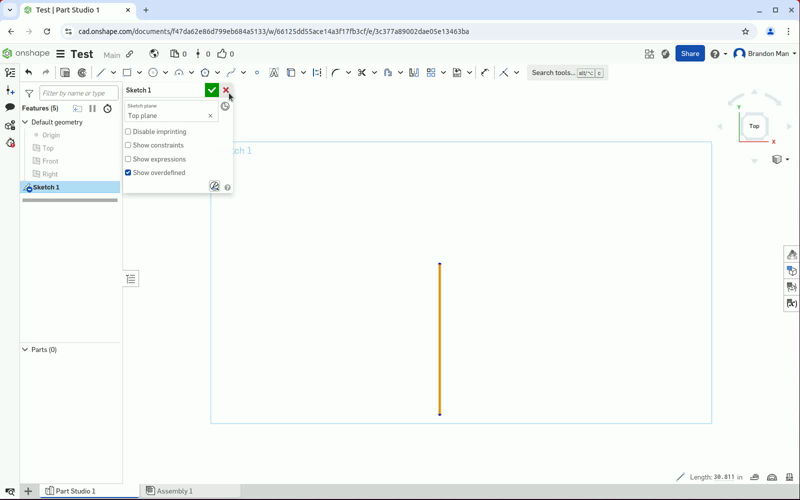
key(shift+h)
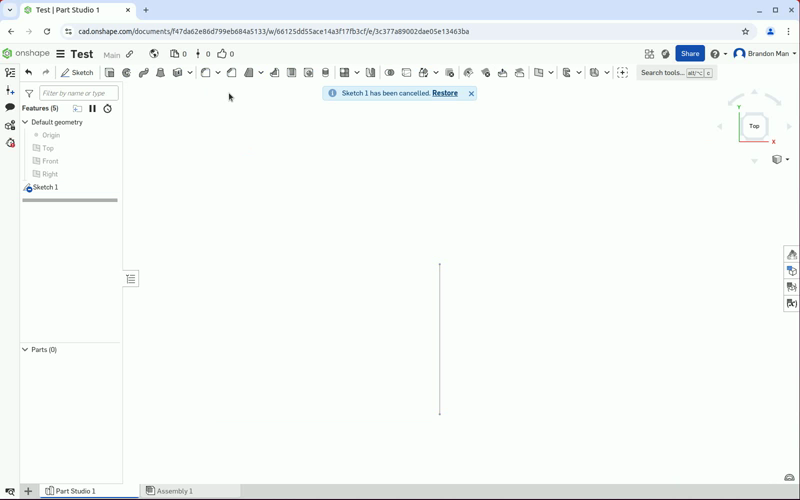
key(shift+s)
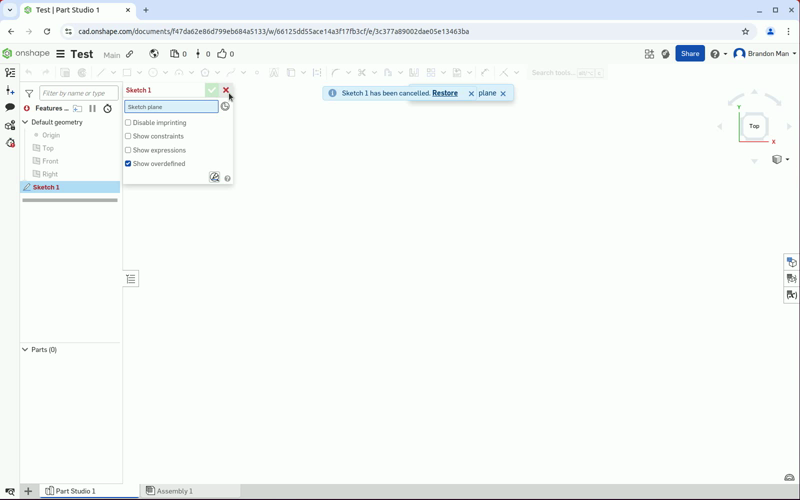
mouse_move(73, 150)
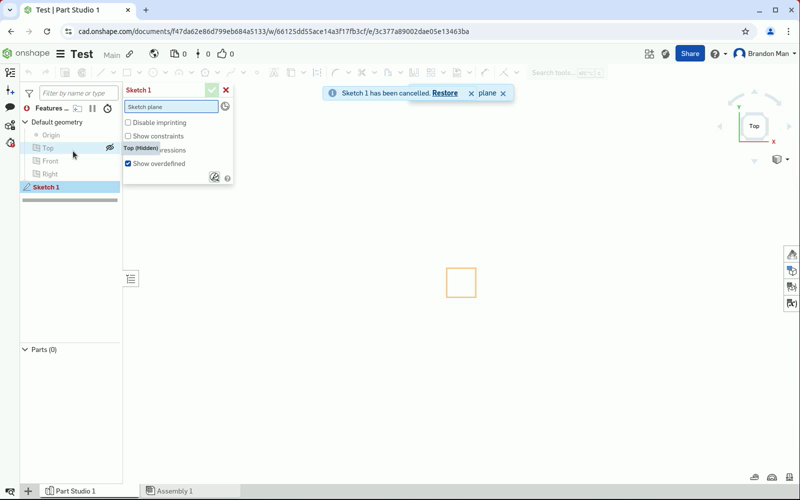
click(73, 150)
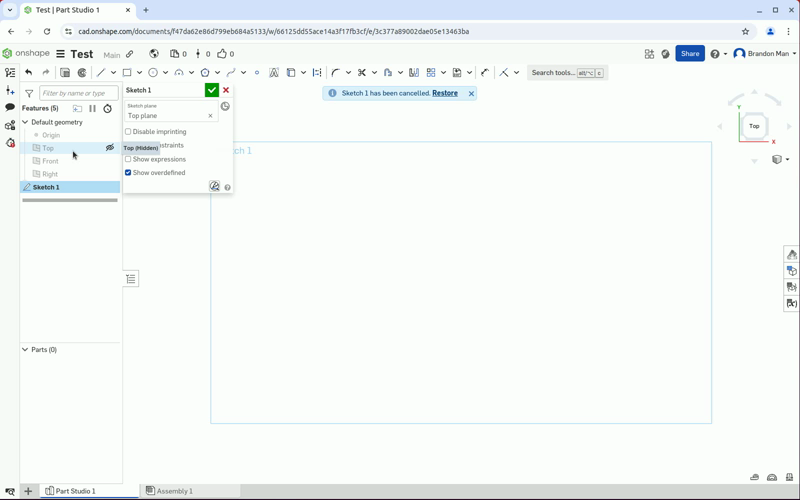
mouse_move(73, 352)
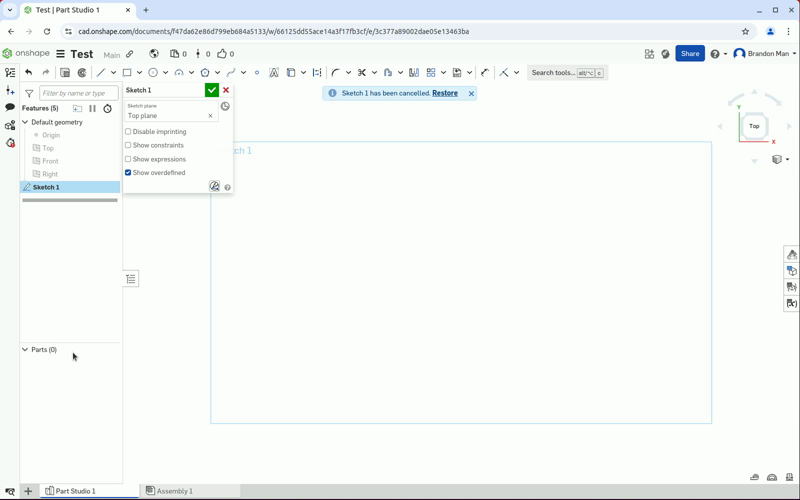
key(y)
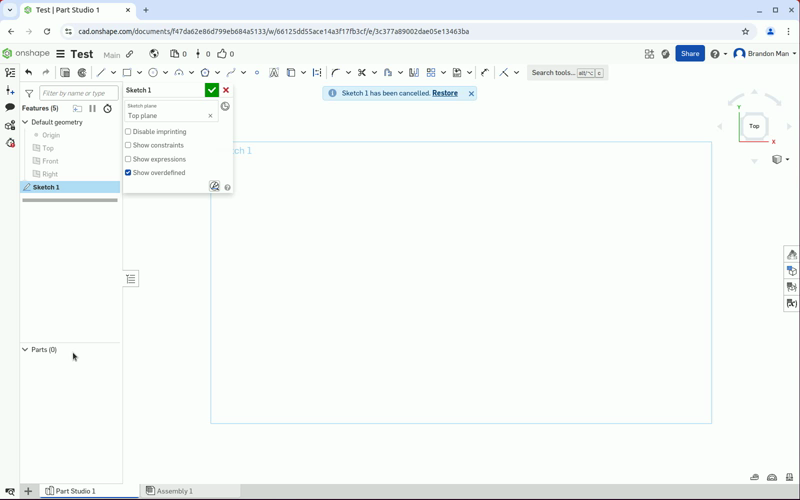
key(c)
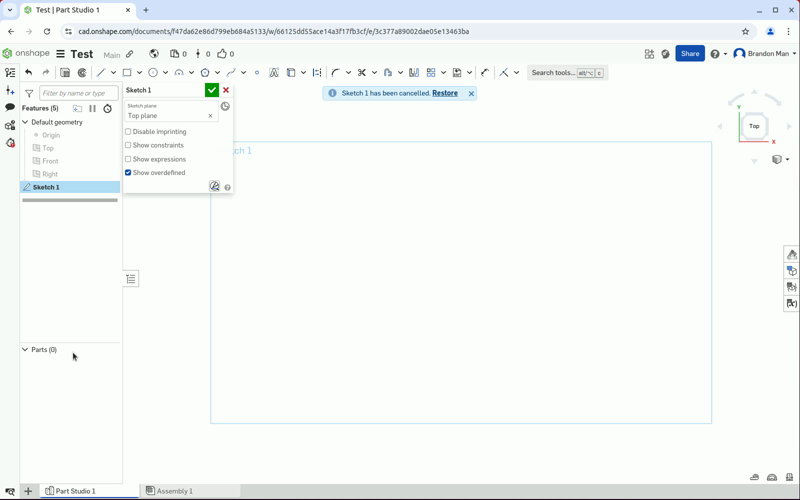
key_down(shift)
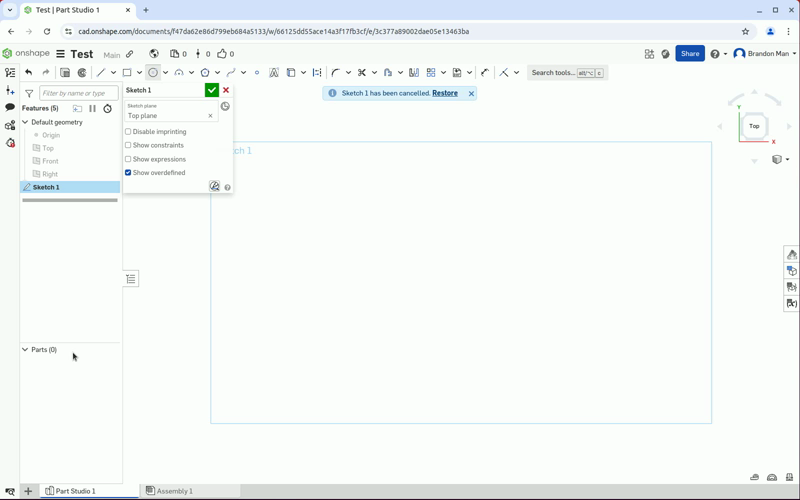
mouse_move(367, 275)
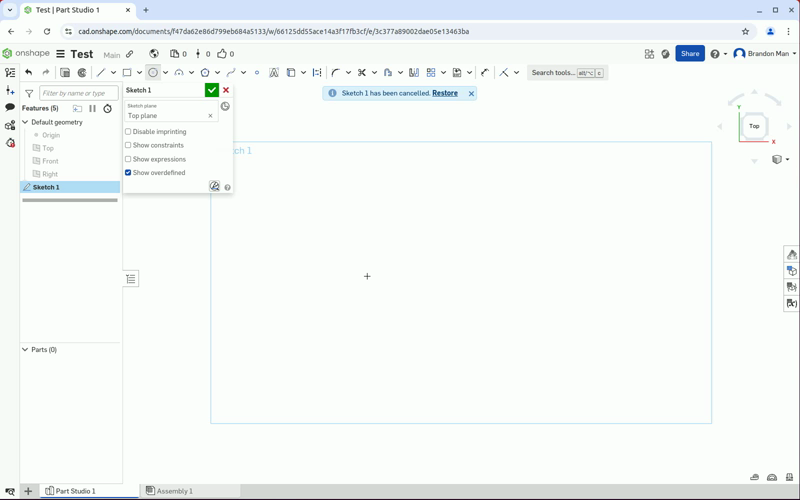
click(367, 275)
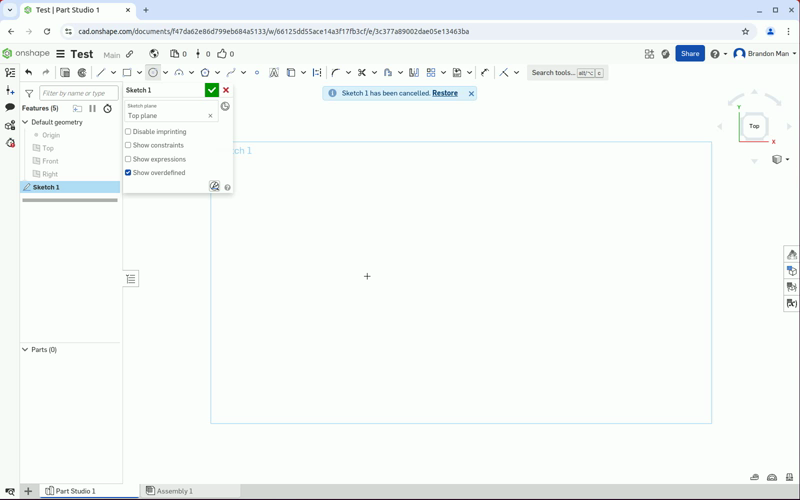
key_up(shift)
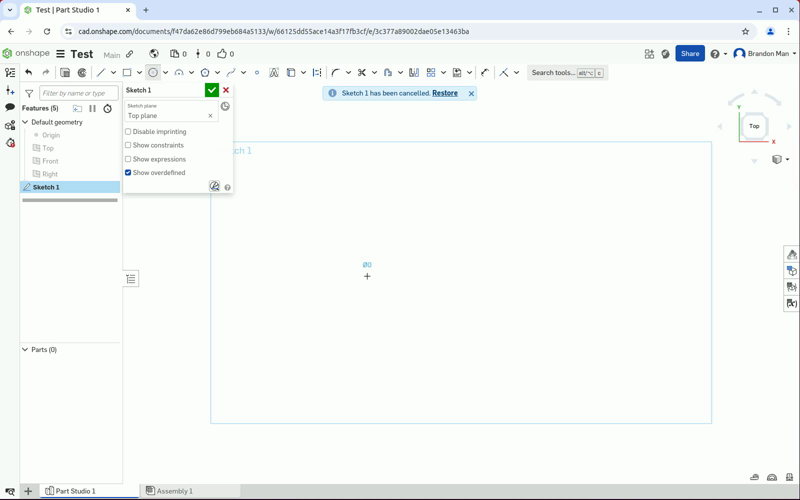
mouse_move(386, 275)
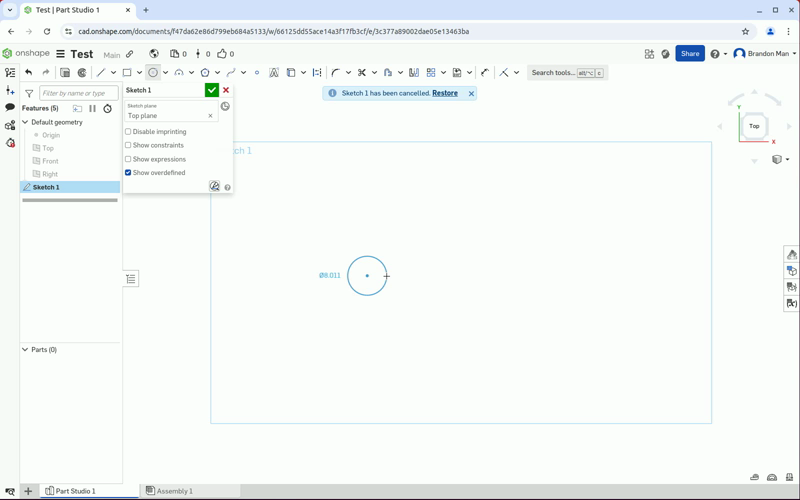
click(386, 275)
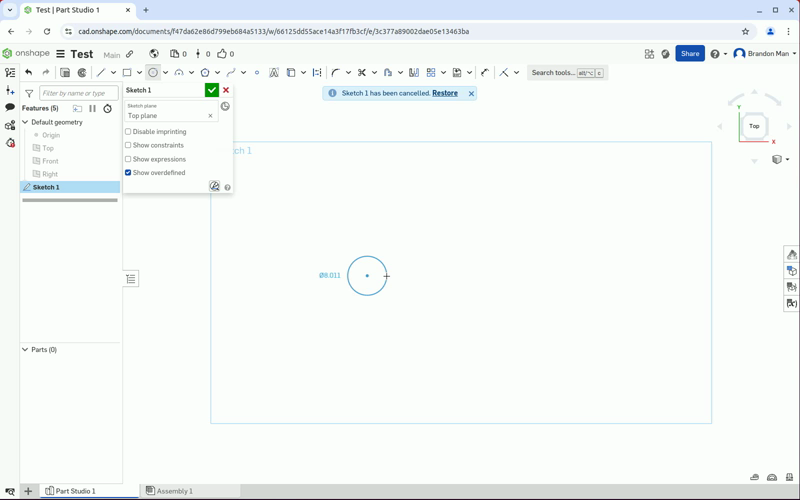
key(esc)
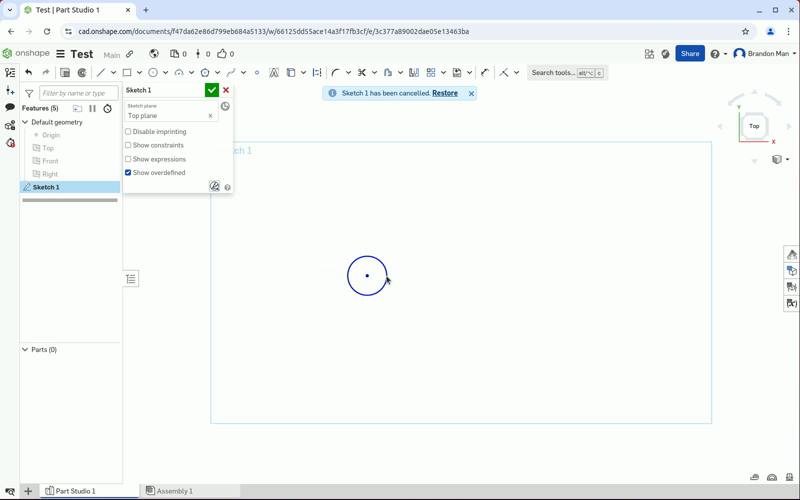
mouse_move(371, 280)
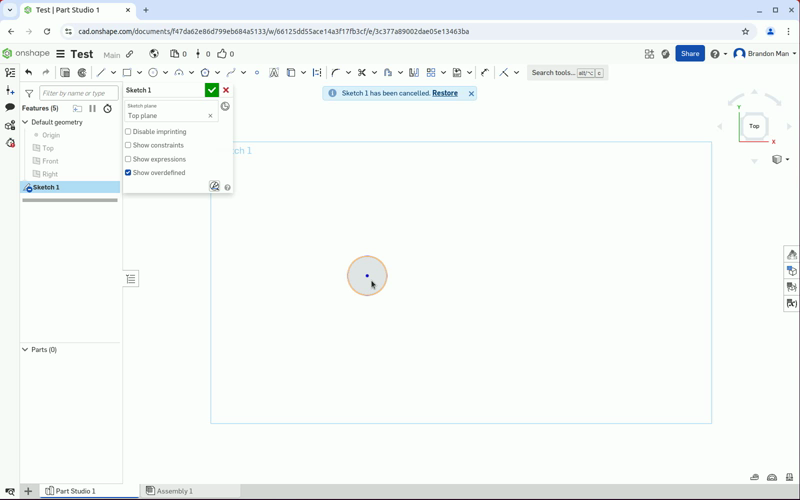
scroll(6)
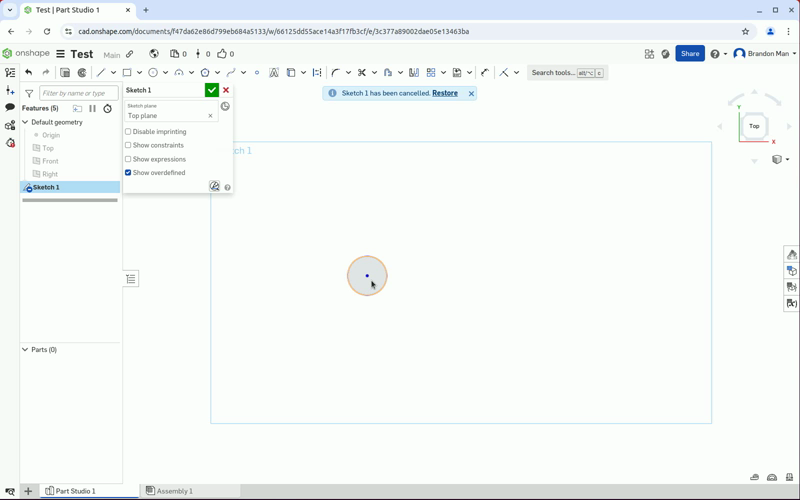
scroll(6)
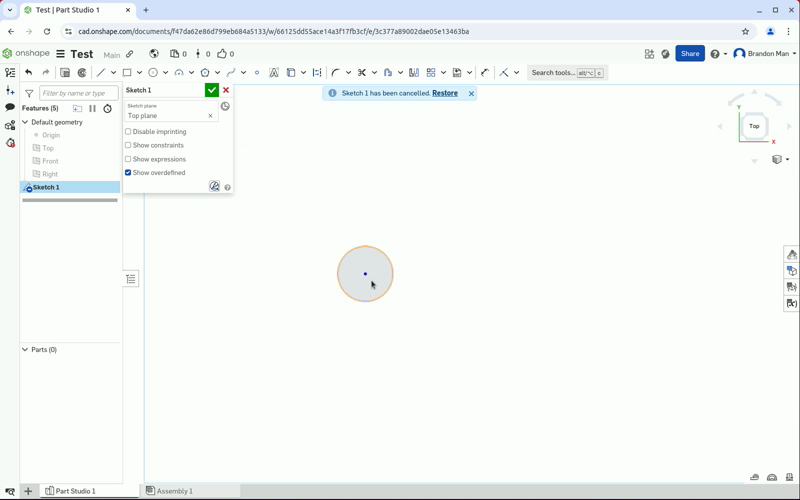
scroll(6)
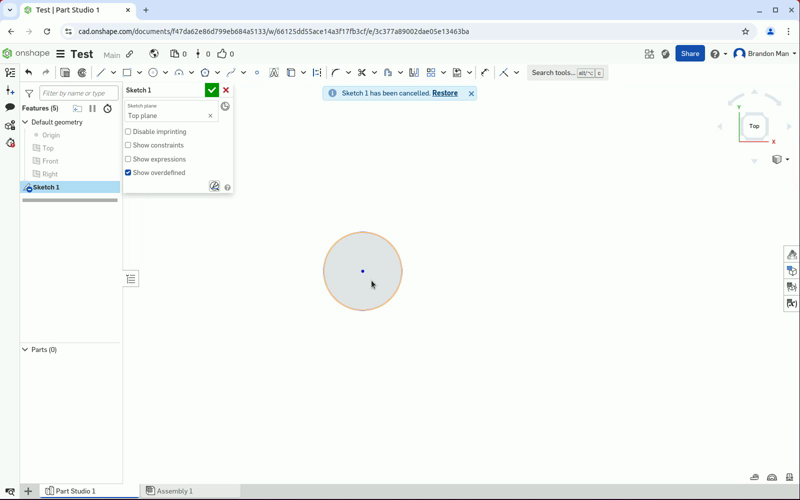
scroll(6)
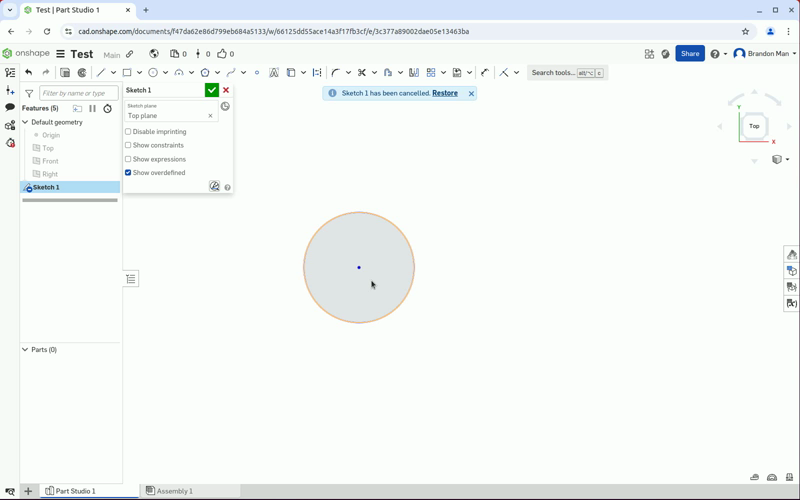
scroll(6)
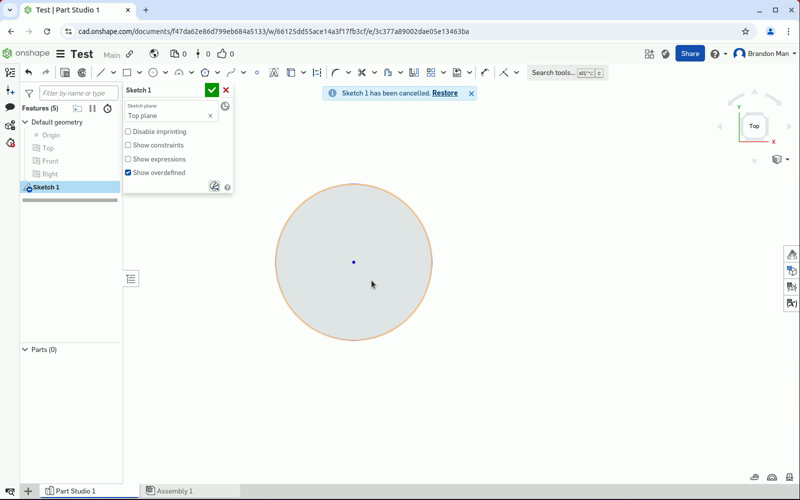
scroll(6)
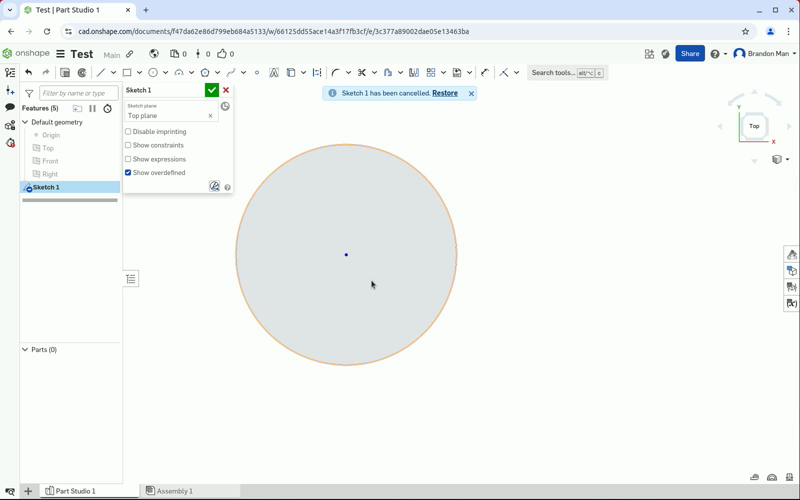
scroll(6)
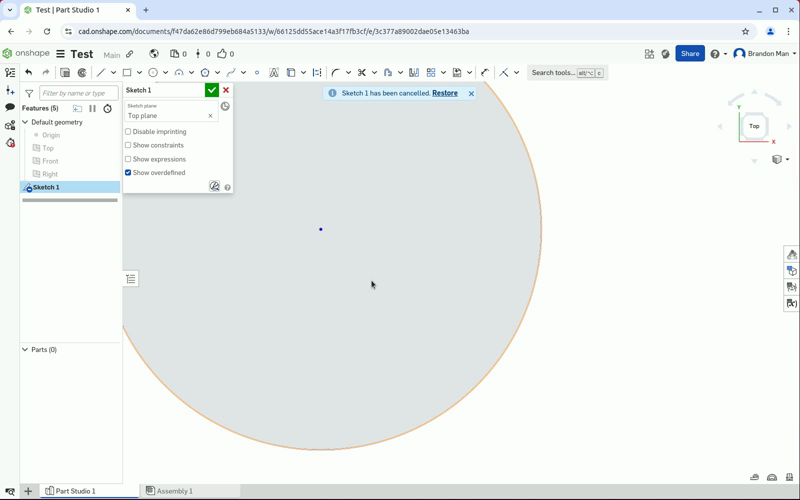
click(371, 280)
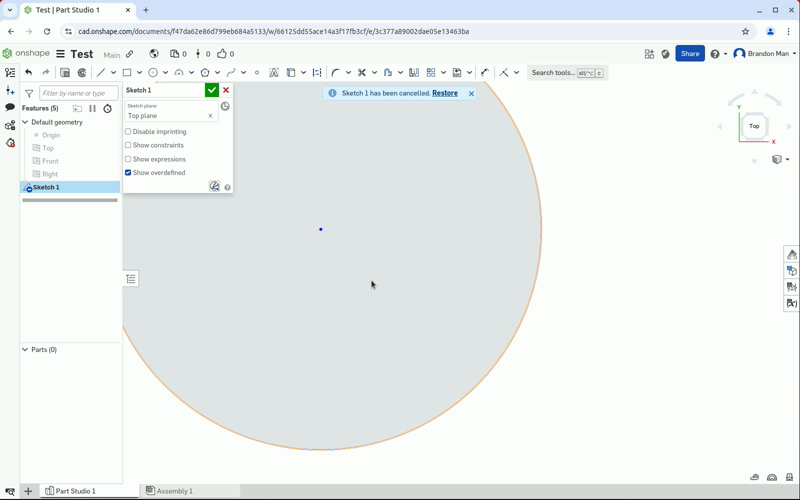
scroll(-6)
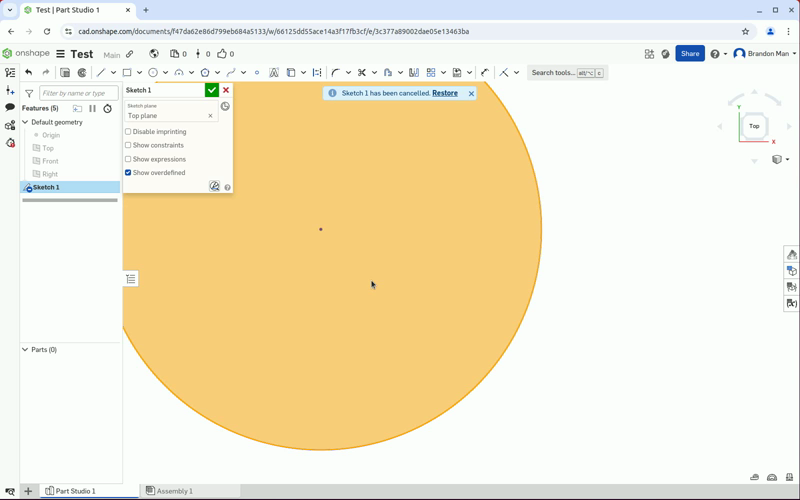
scroll(-6)
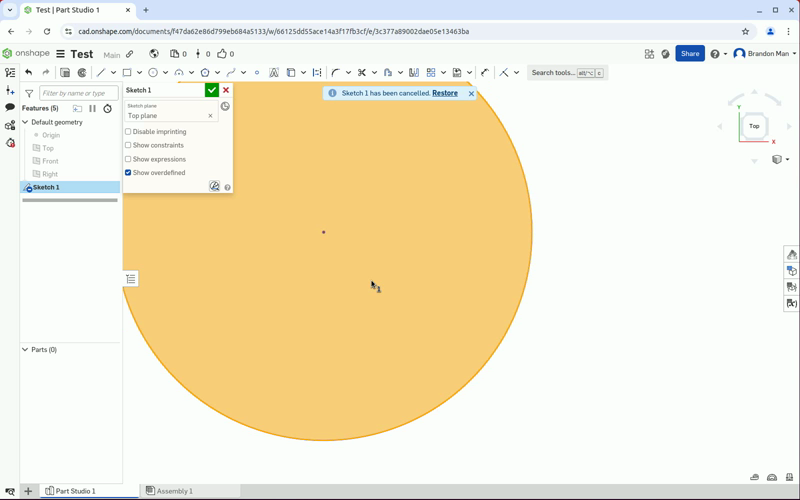
scroll(-6)
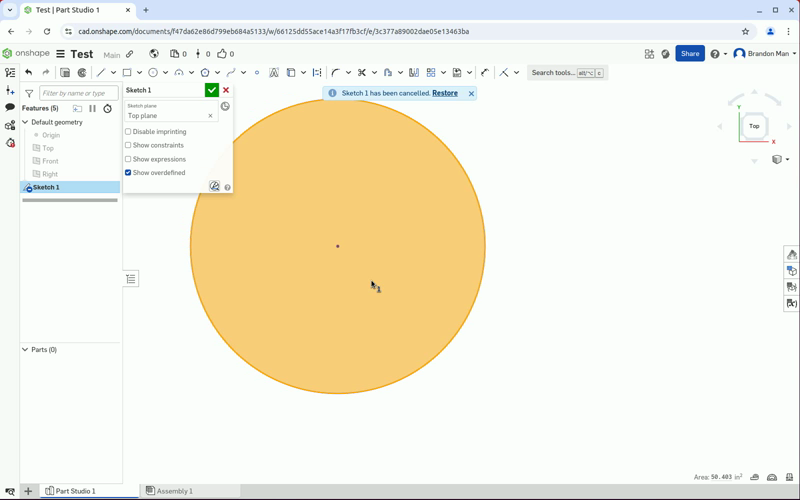
scroll(-6)
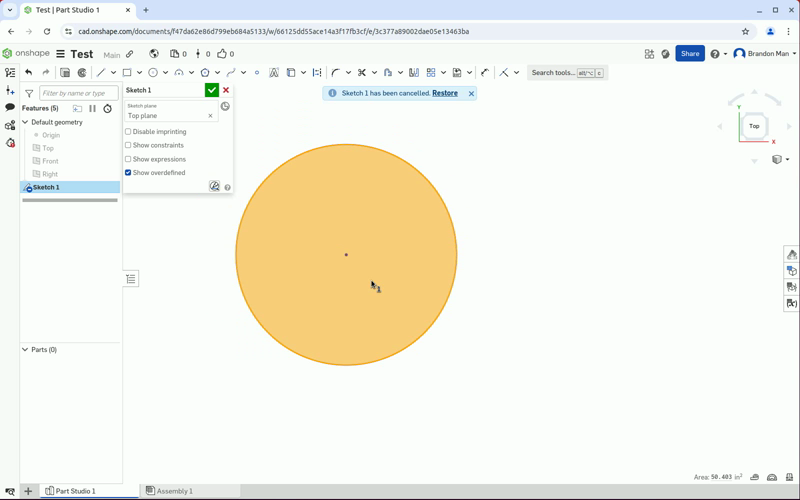
scroll(-6)
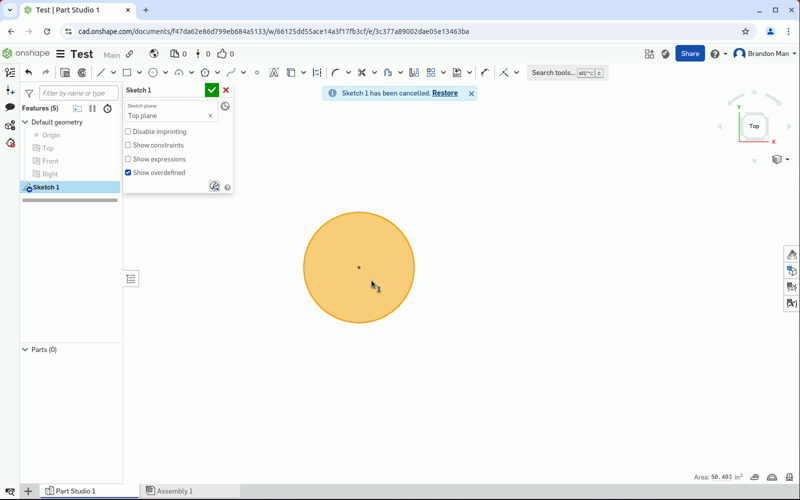
scroll(-6)
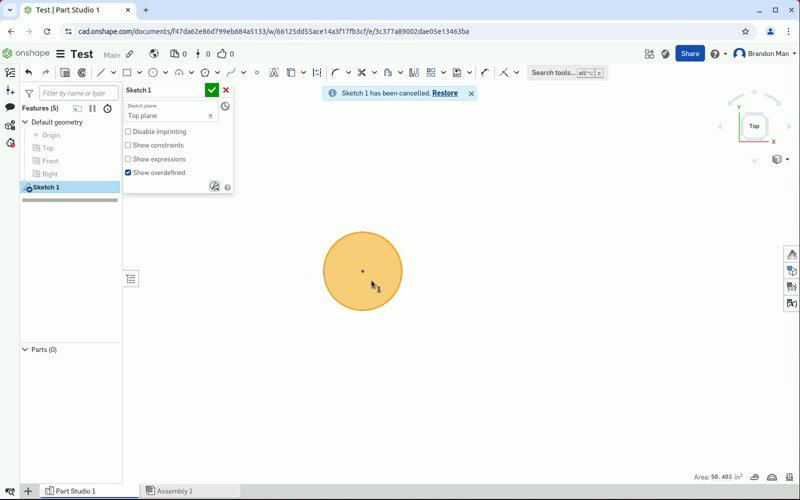
scroll(-6)
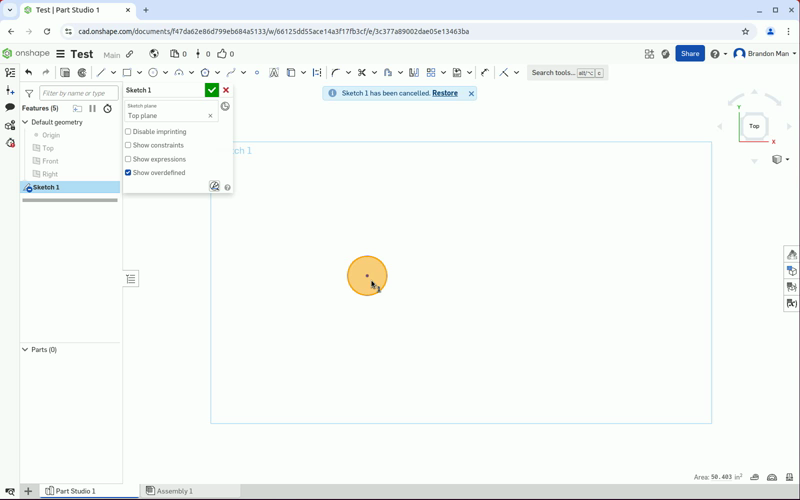
mouse_move(73, 352)
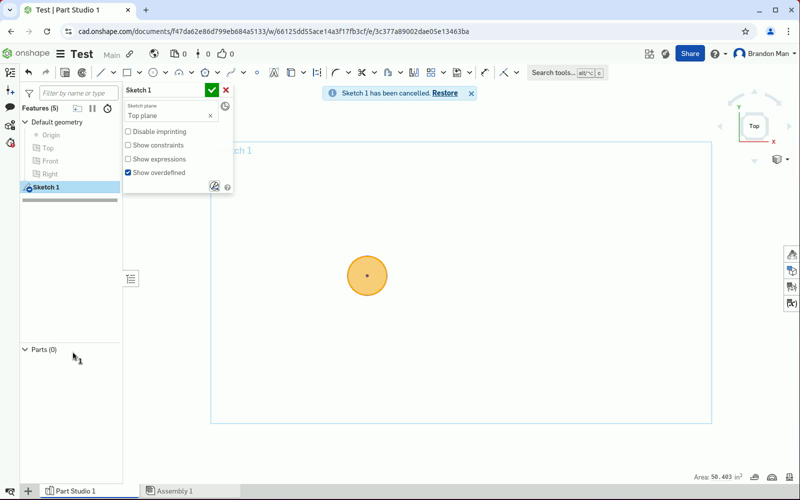
key(shift+y)
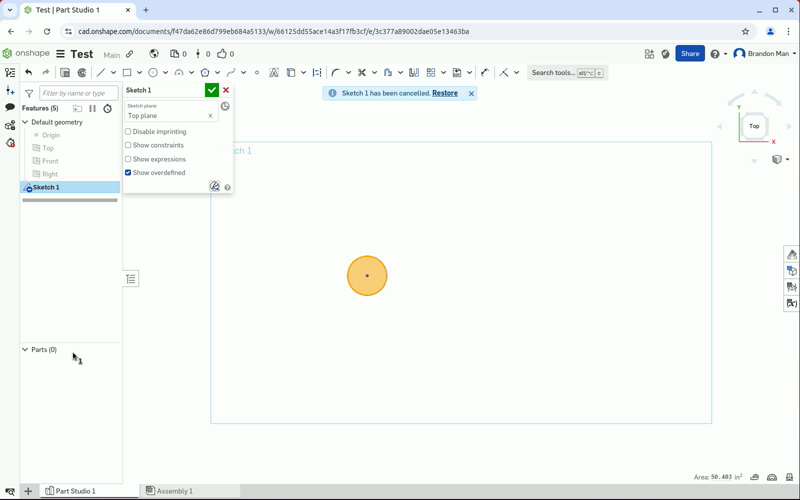
key(shift+e)
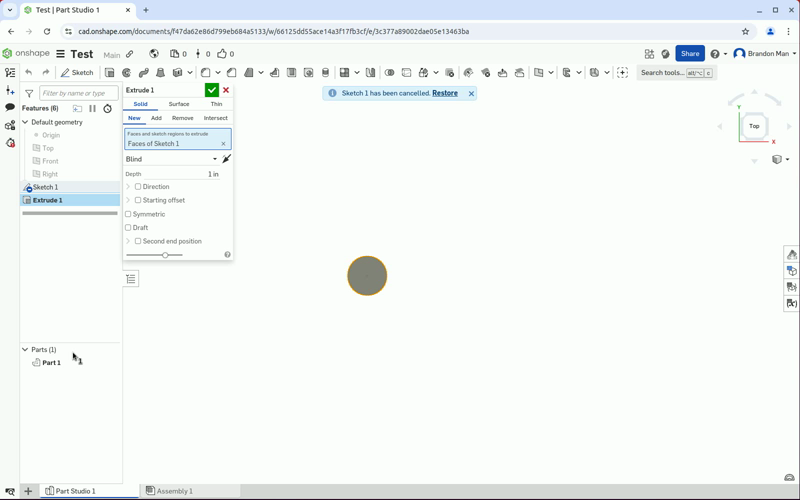
mouse_move(143, 106)
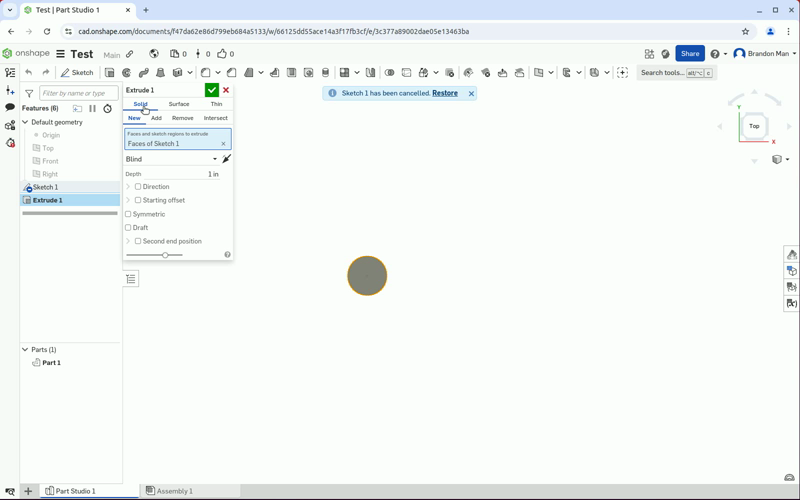
click(143, 106)
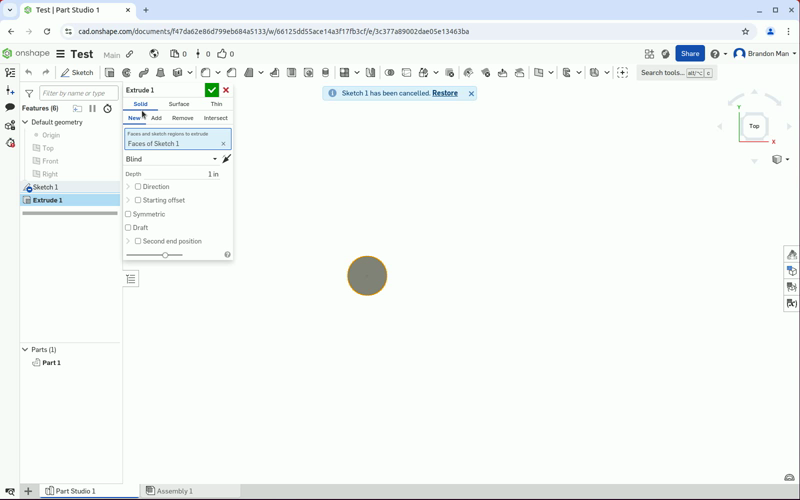
mouse_move(137, 120)
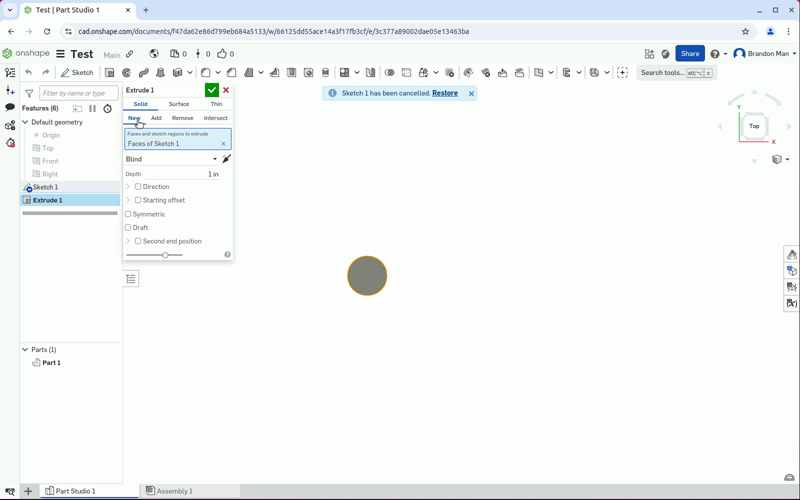
click(137, 120)
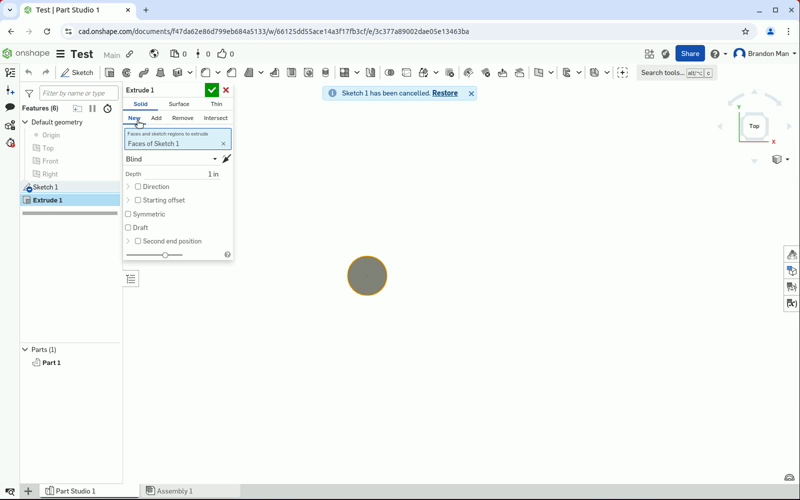
key(tab, 4)
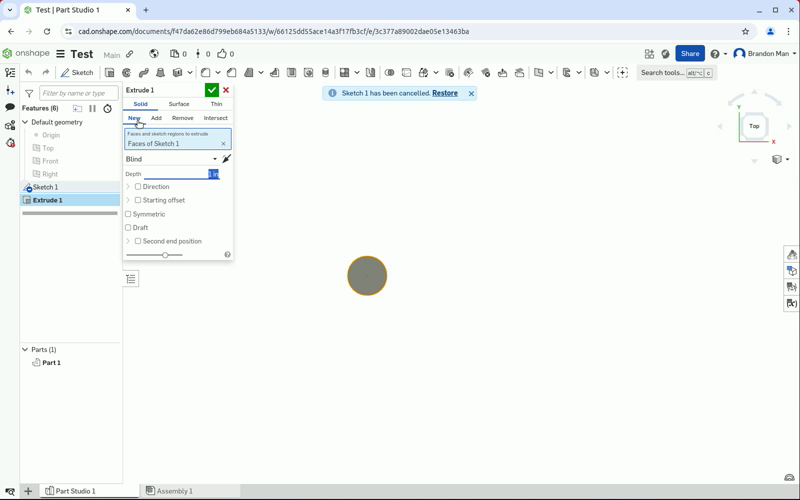
text(7.221)
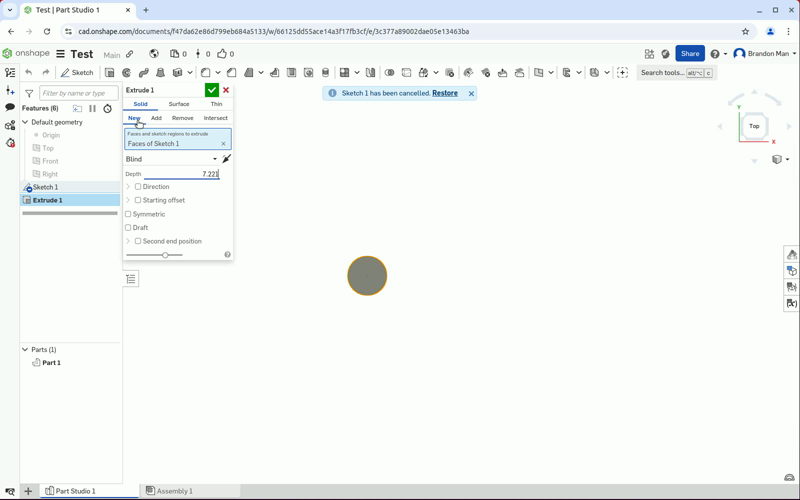
key(enter)
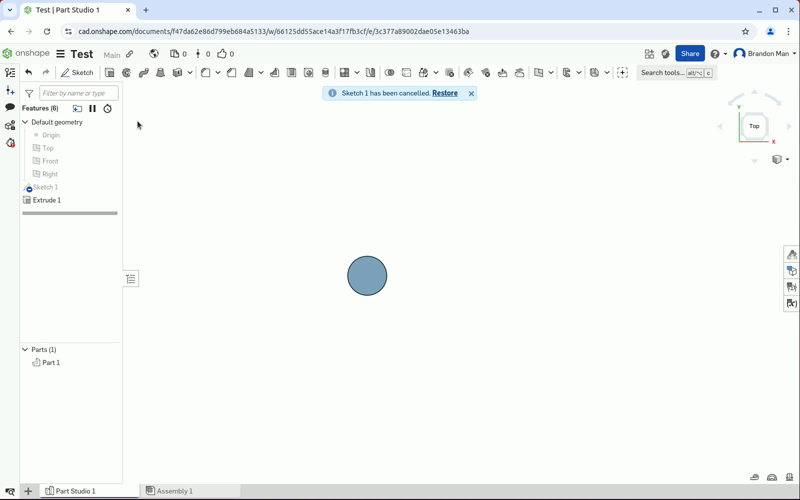
key(shift+h)
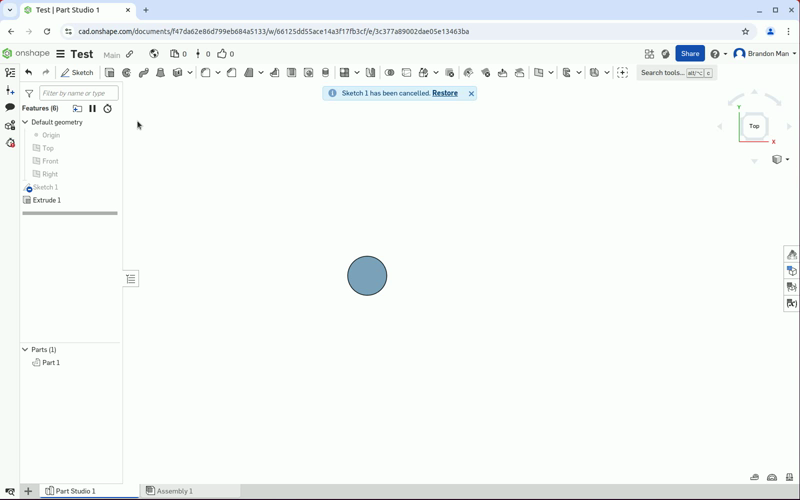
key(shift+h)
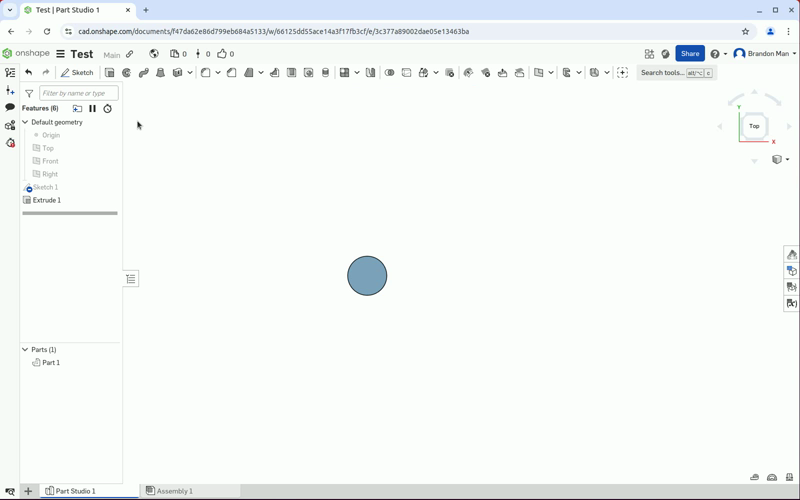
mouse_move(73, 189)
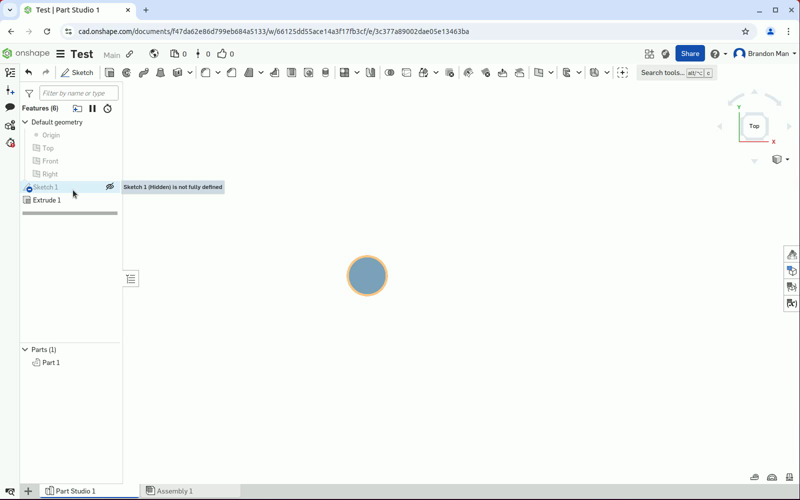
click(73, 189)
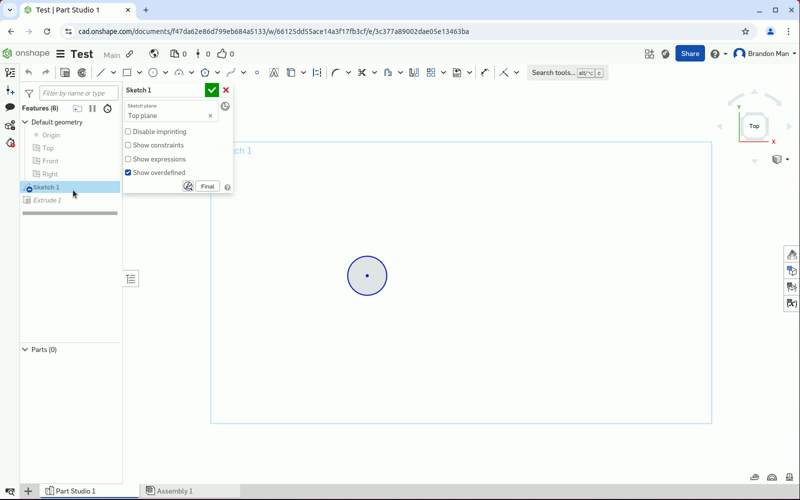
mouse_move(229, 92)
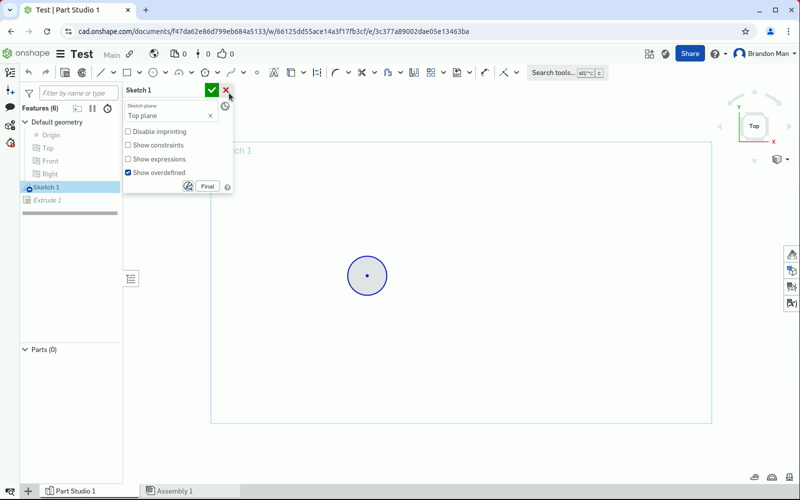
click(229, 92)
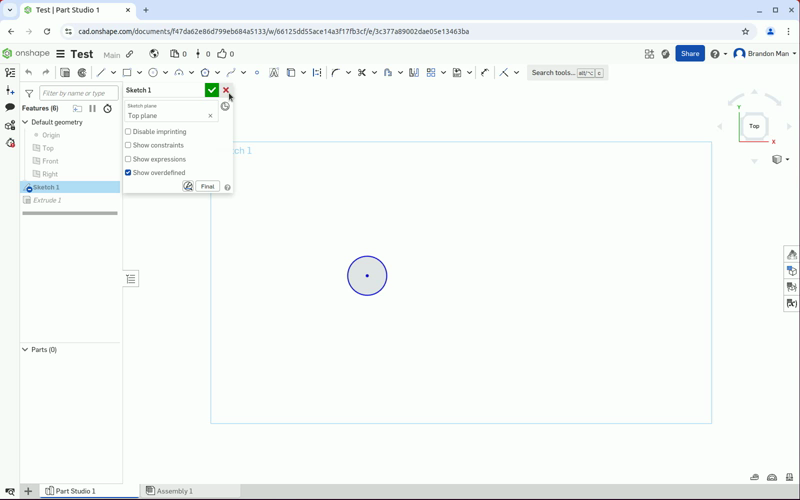
key(shift+s)
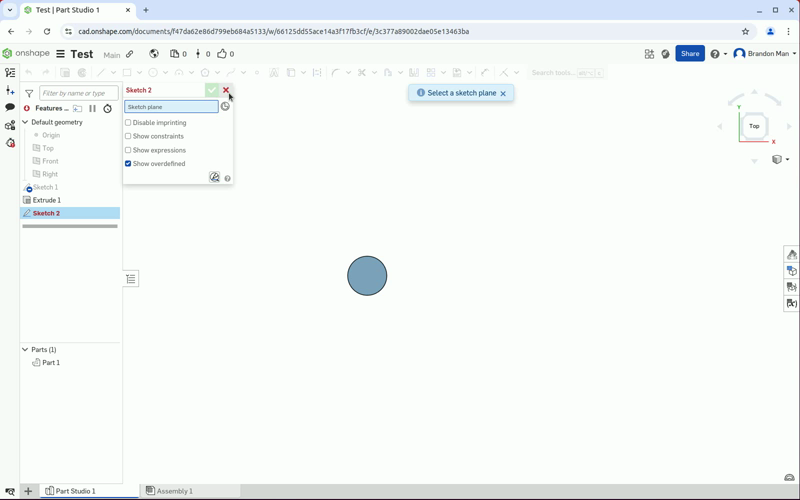
mouse_move(73, 150)
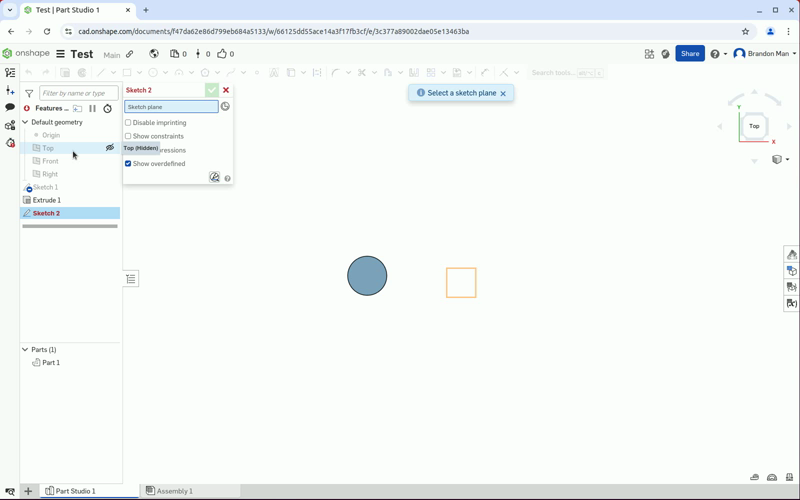
click(73, 150)
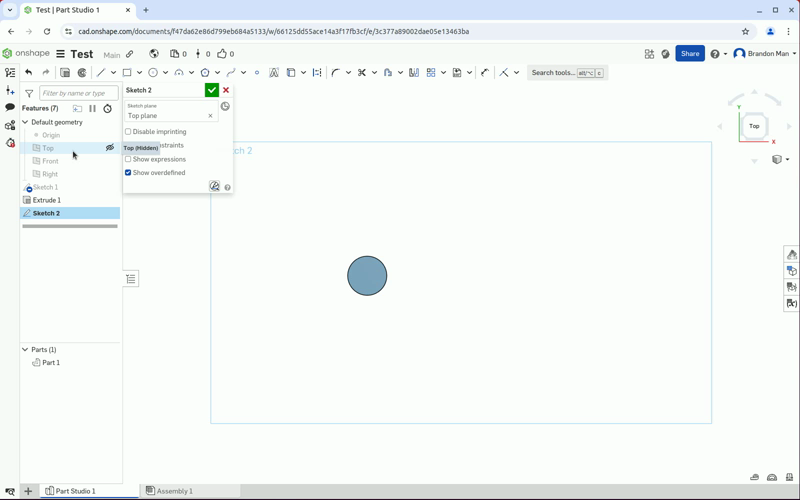
mouse_move(73, 352)
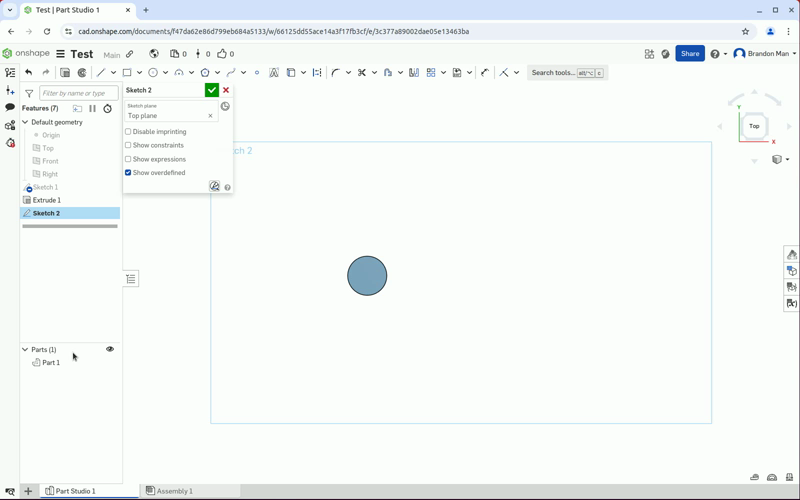
key(y)
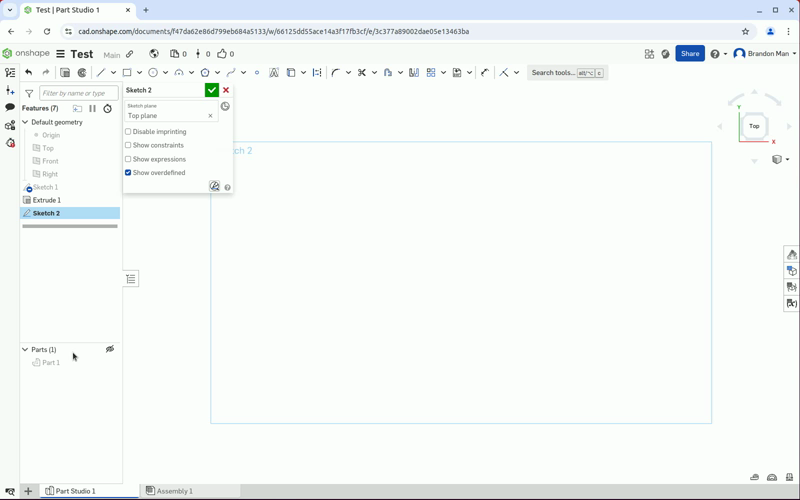
key(c)
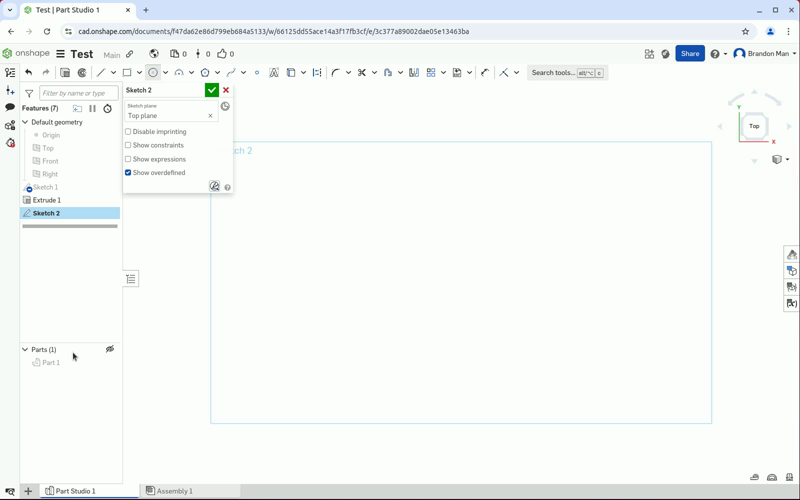
key_down(shift)
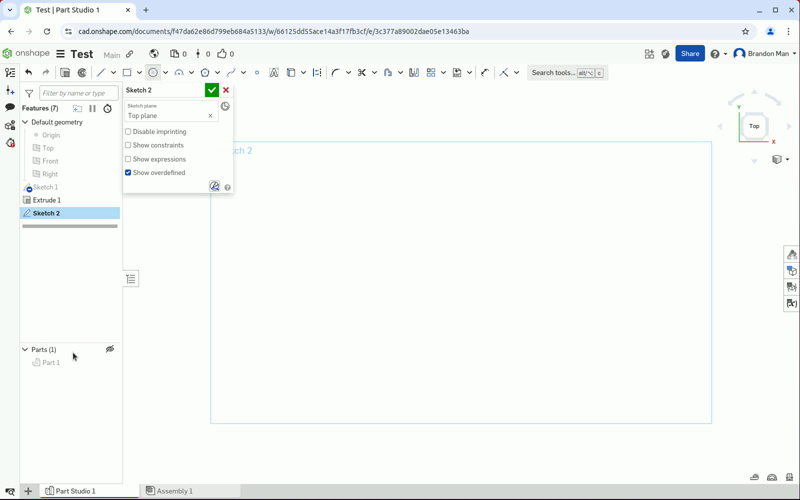
mouse_move(367, 275)
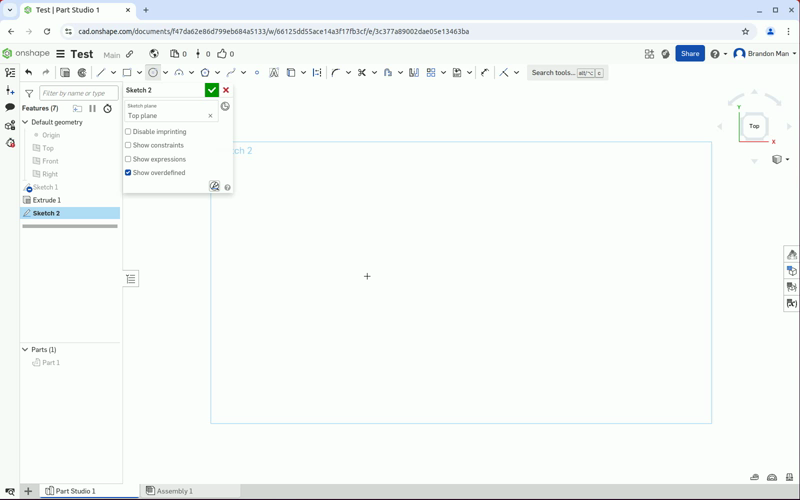
click(367, 275)
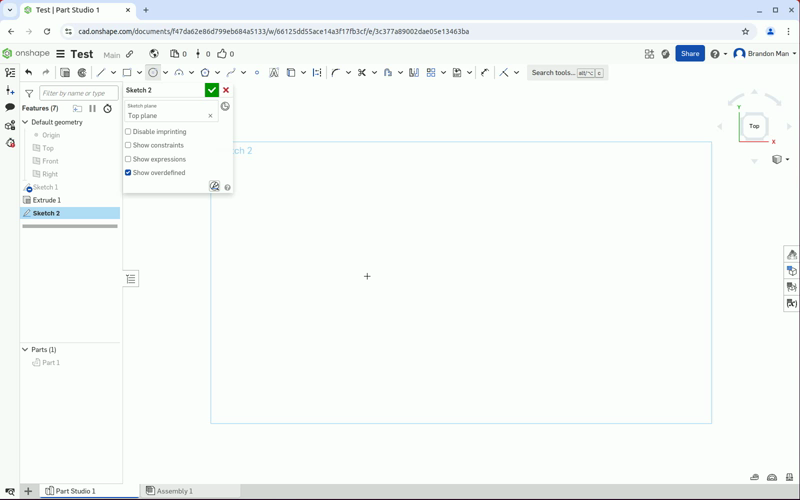
key_up(shift)
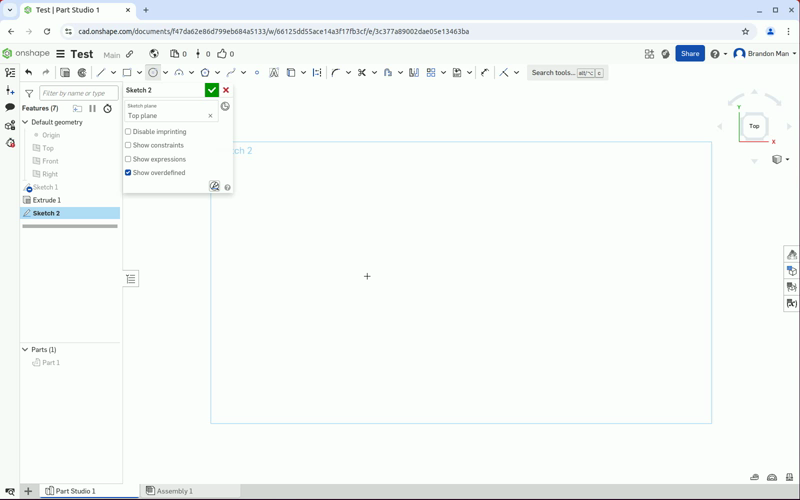
mouse_move(386, 275)
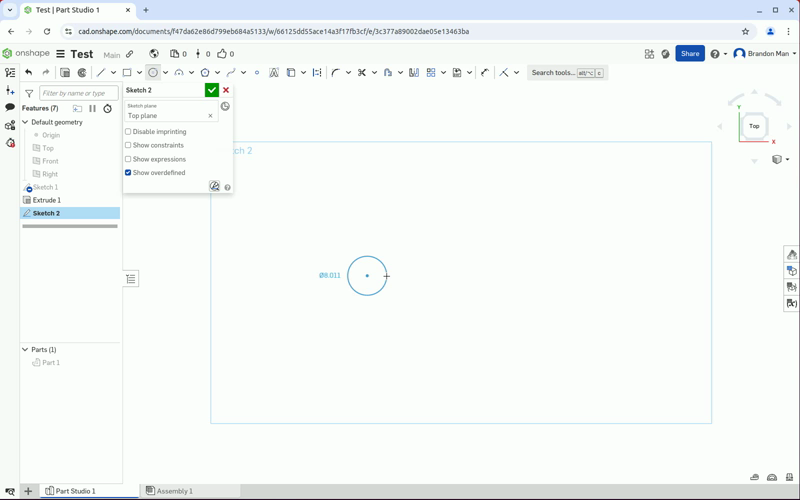
click(386, 275)
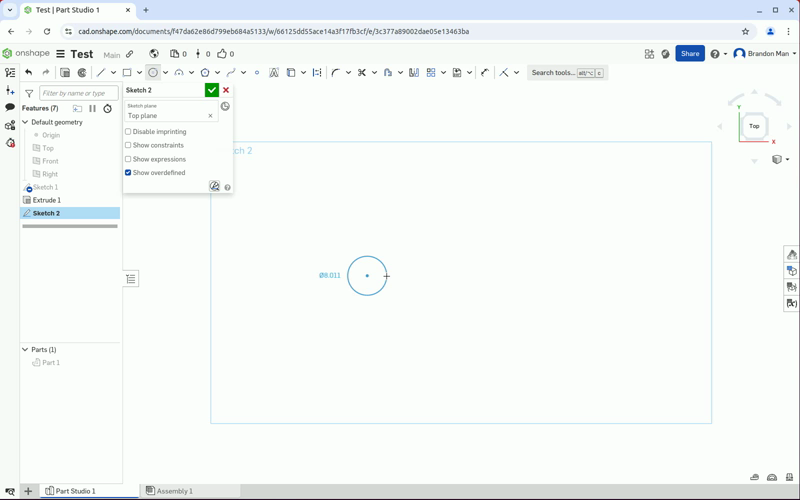
key(esc)
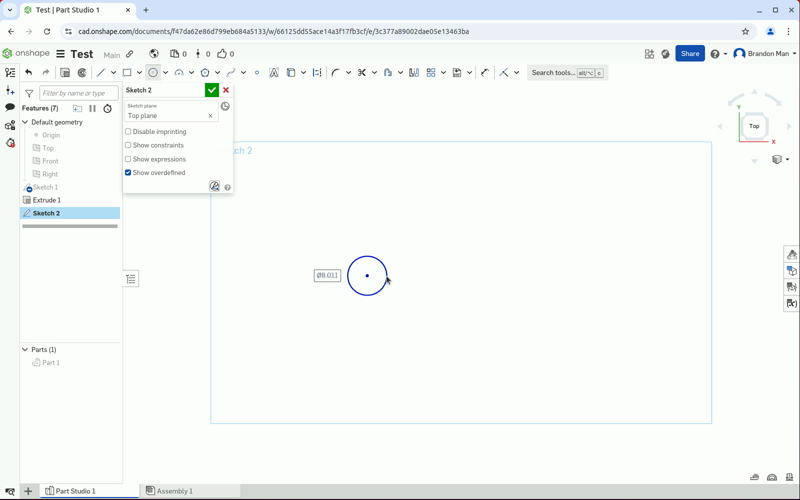
mouse_move(359, 266)
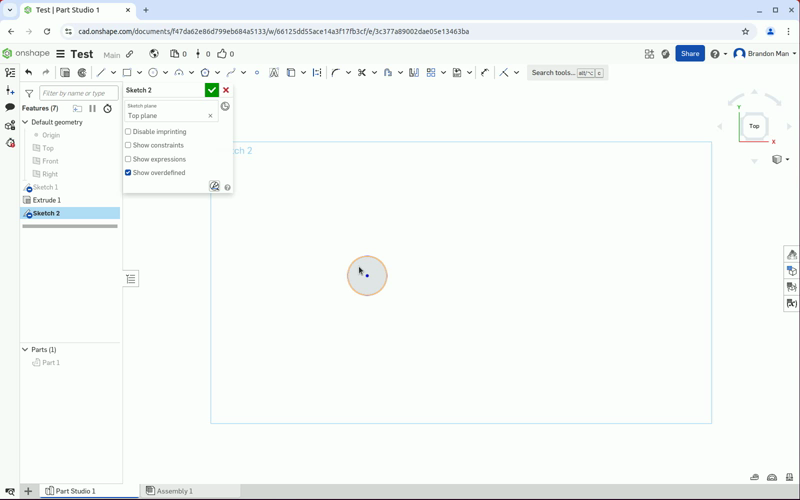
scroll(6)
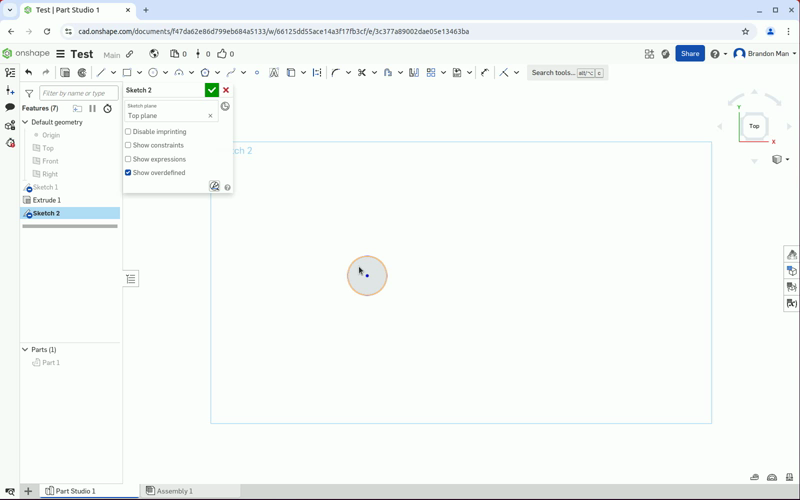
scroll(6)
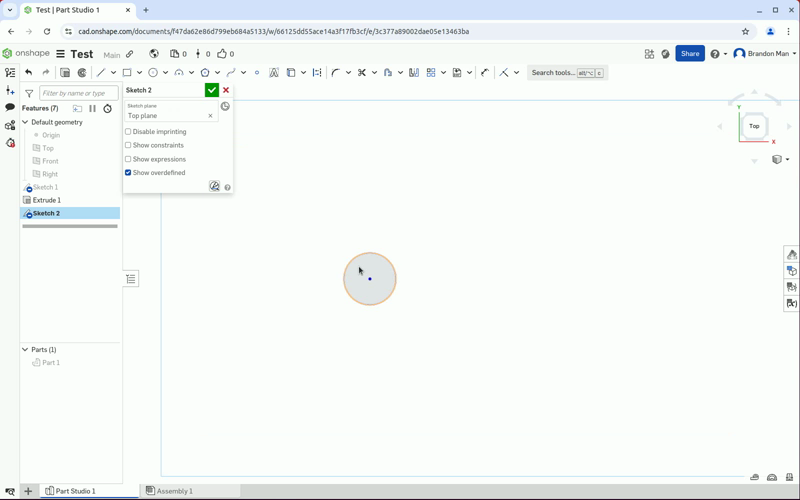
scroll(6)
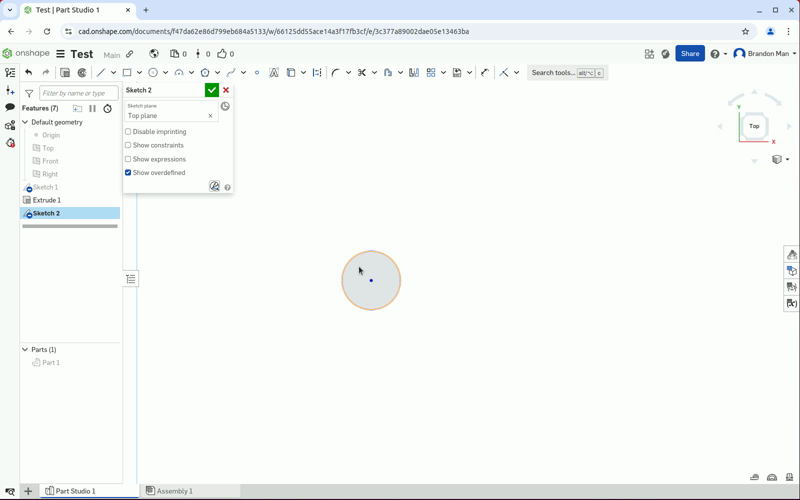
scroll(6)
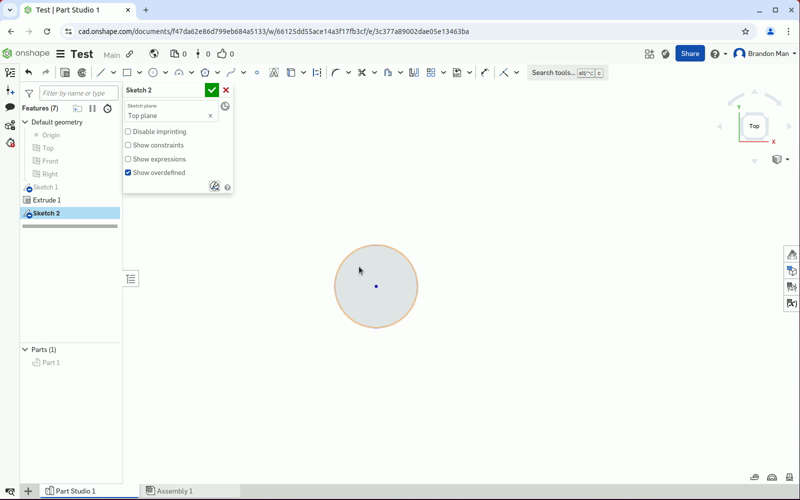
scroll(6)
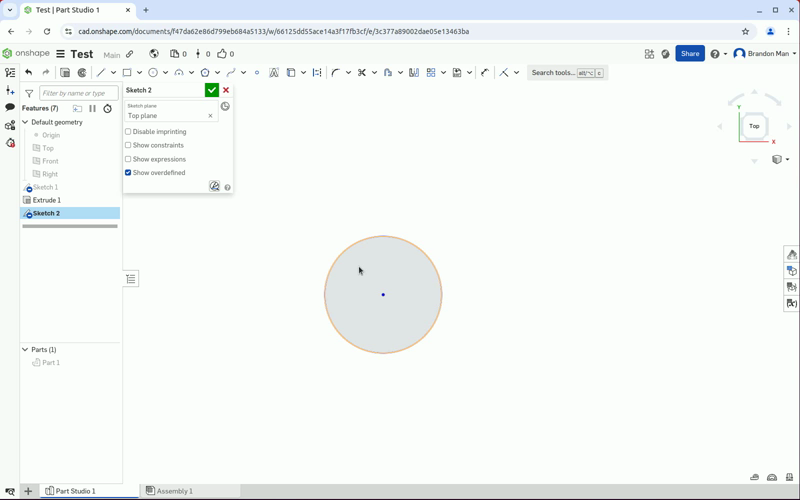
scroll(6)
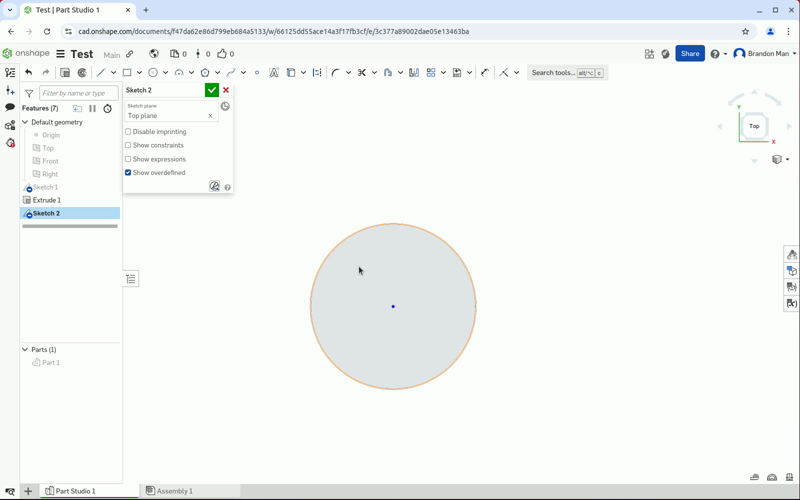
scroll(6)
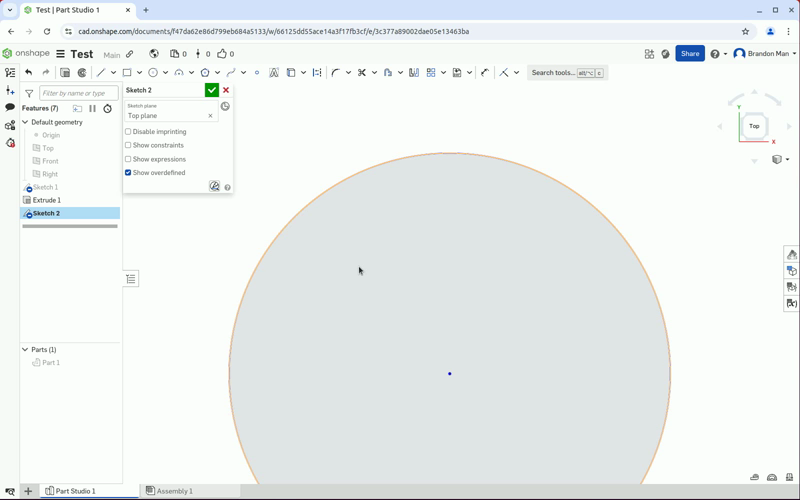
click(359, 266)
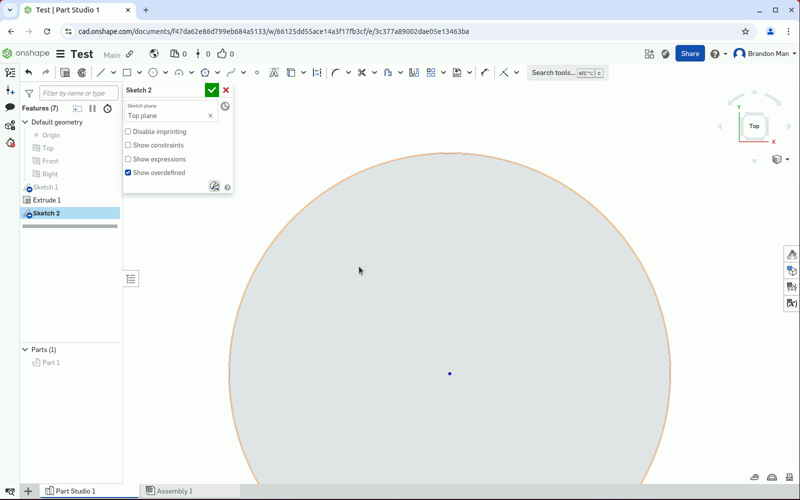
scroll(-6)
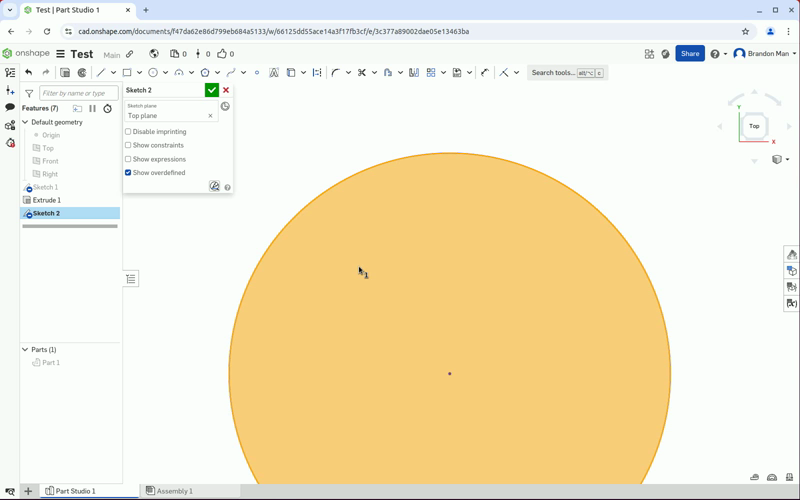
scroll(-6)
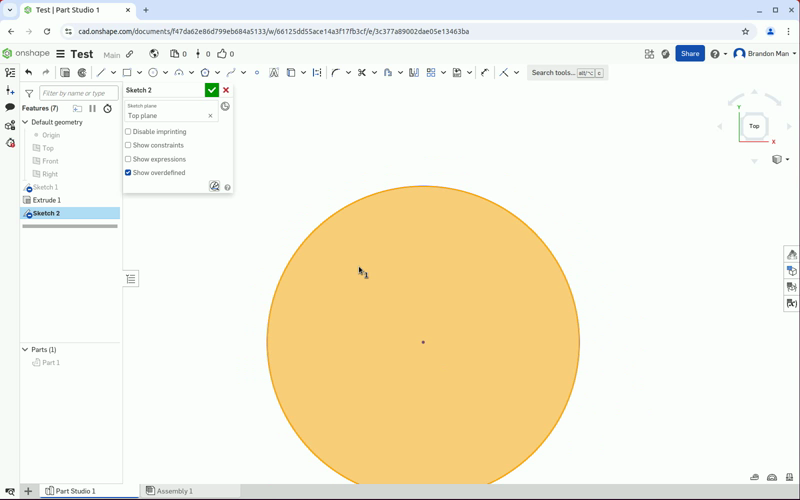
scroll(-6)
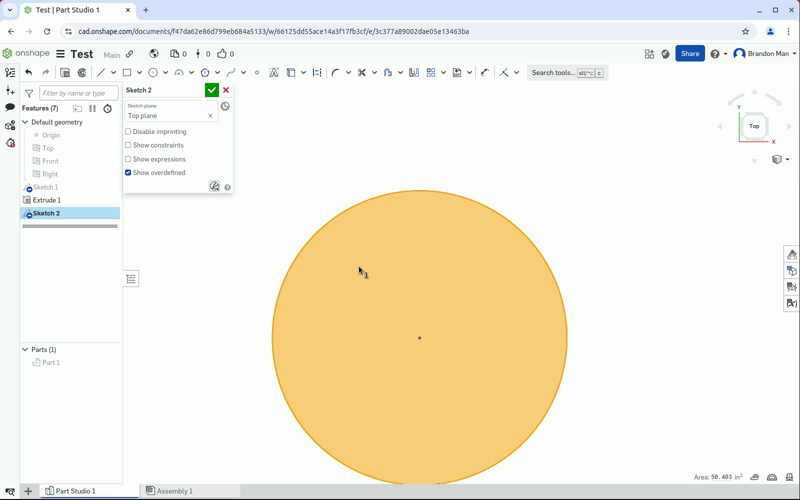
scroll(-6)
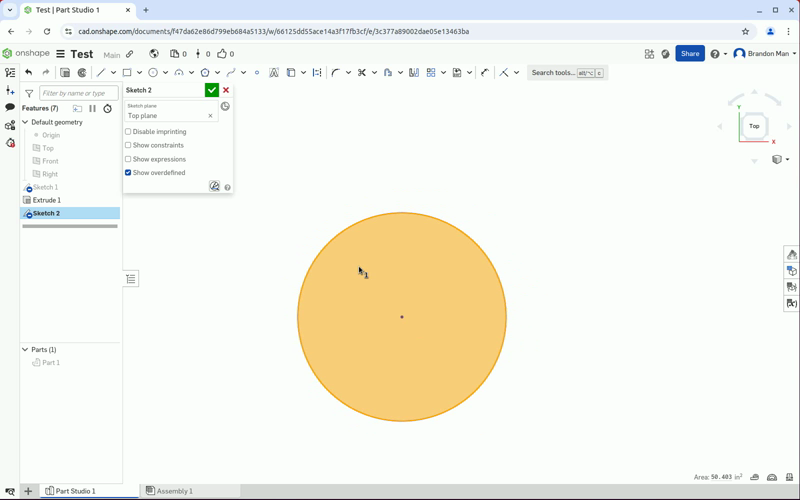
scroll(-6)
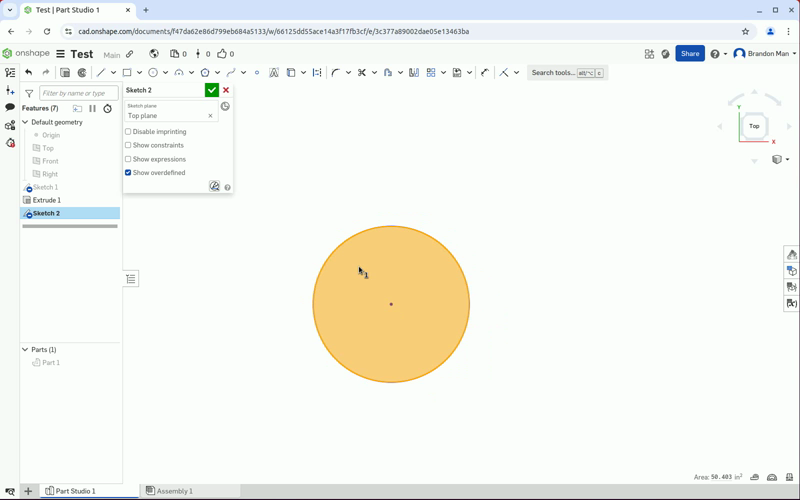
scroll(-6)
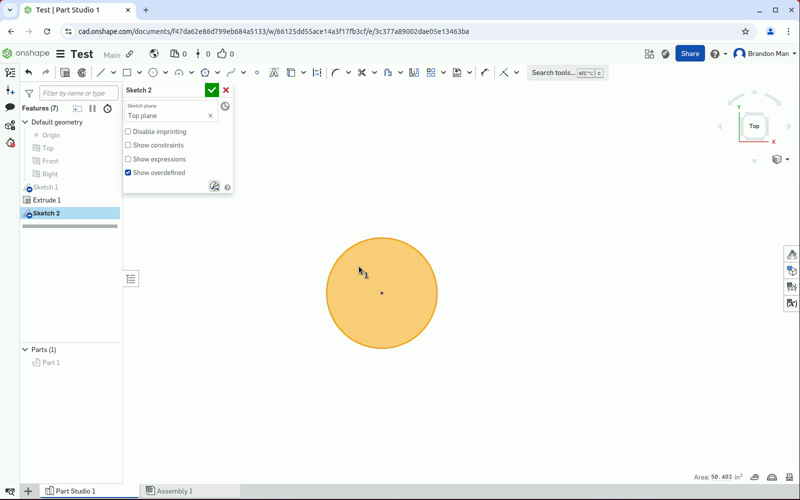
scroll(-6)
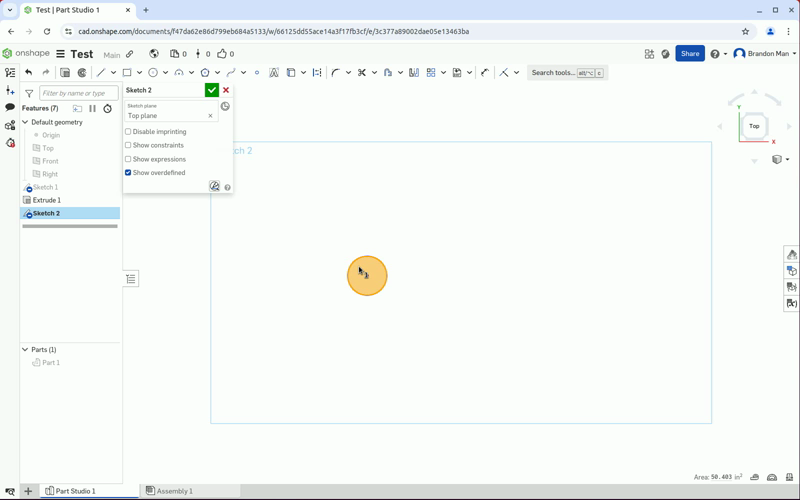
mouse_move(73, 352)
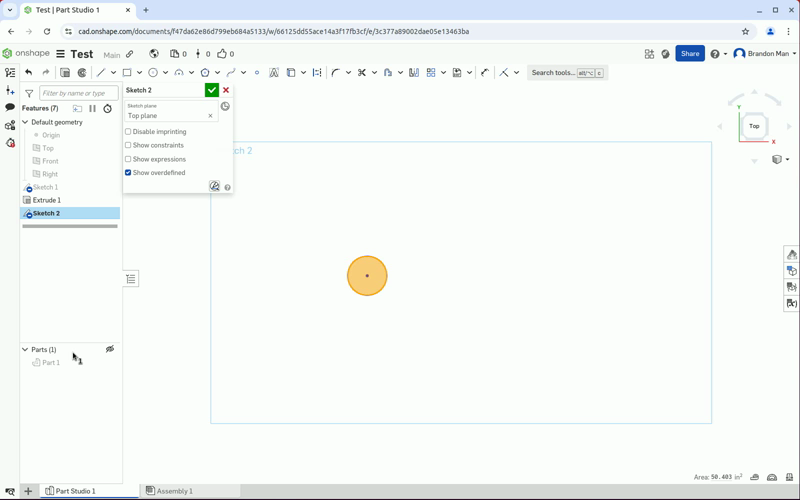
key(shift+y)
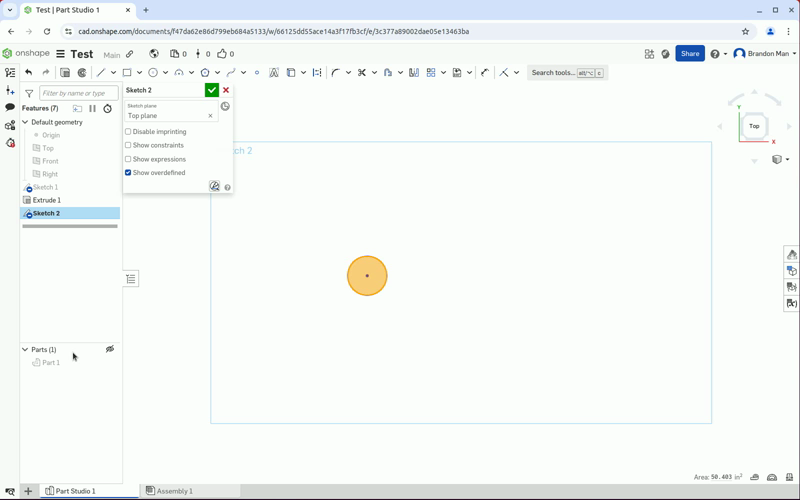
key(shift+e)
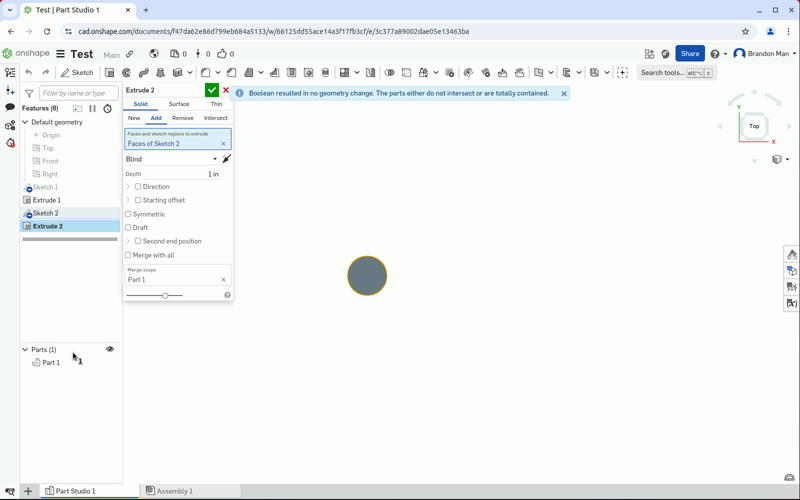
mouse_move(143, 106)
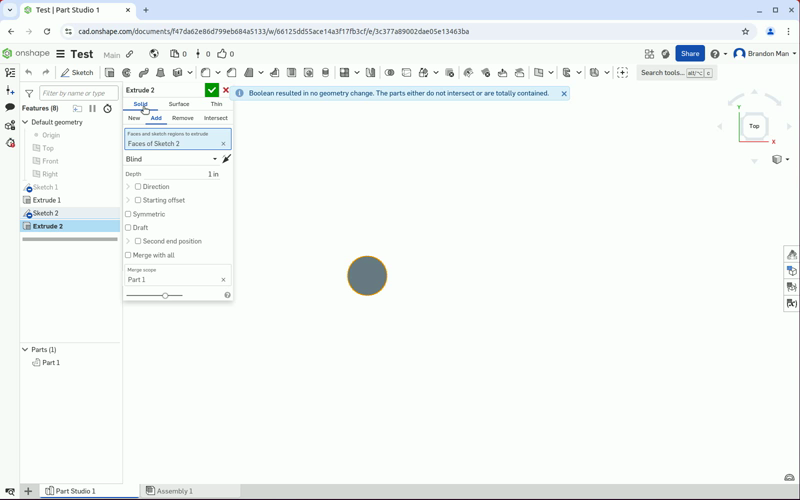
click(143, 106)
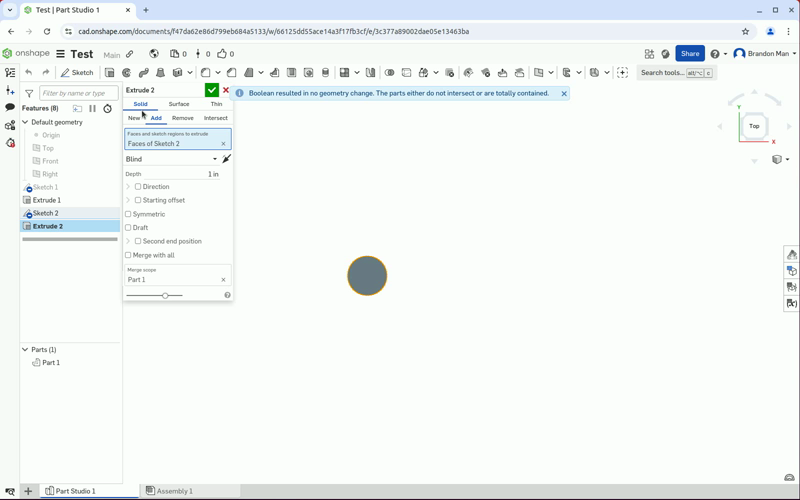
mouse_move(137, 120)
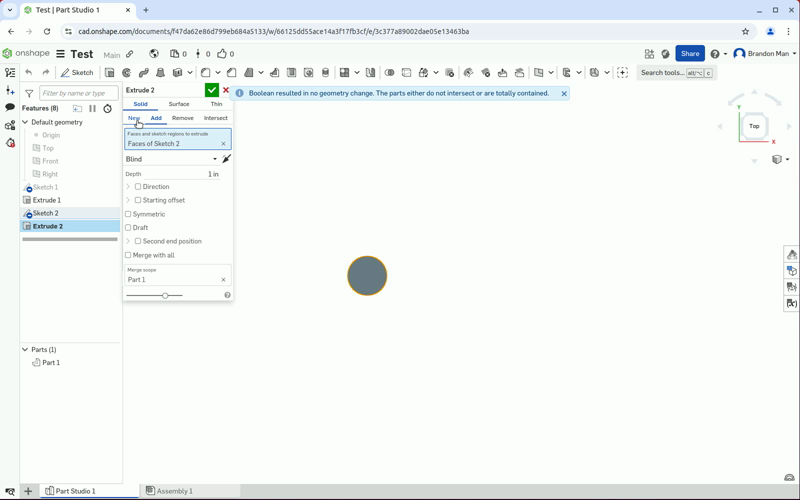
click(137, 120)
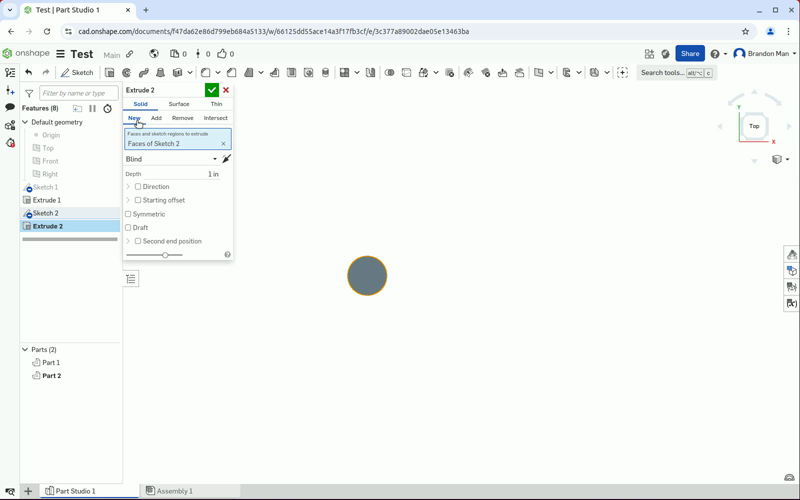
key(tab, 4)
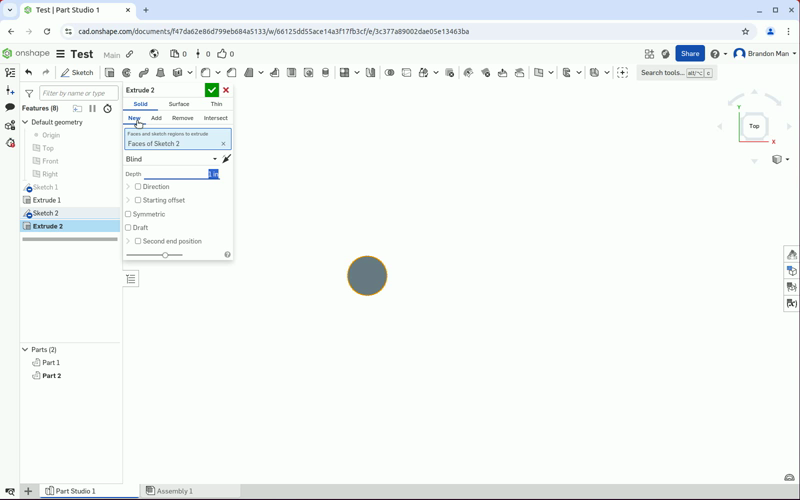
text(7.221)
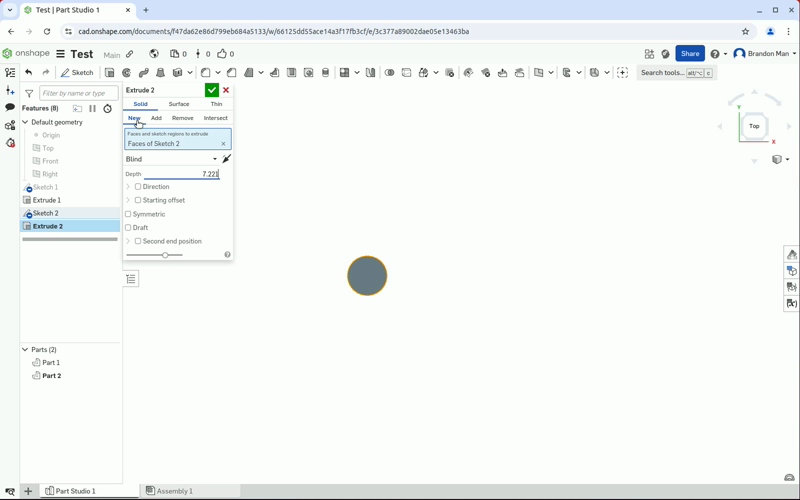
key(enter)
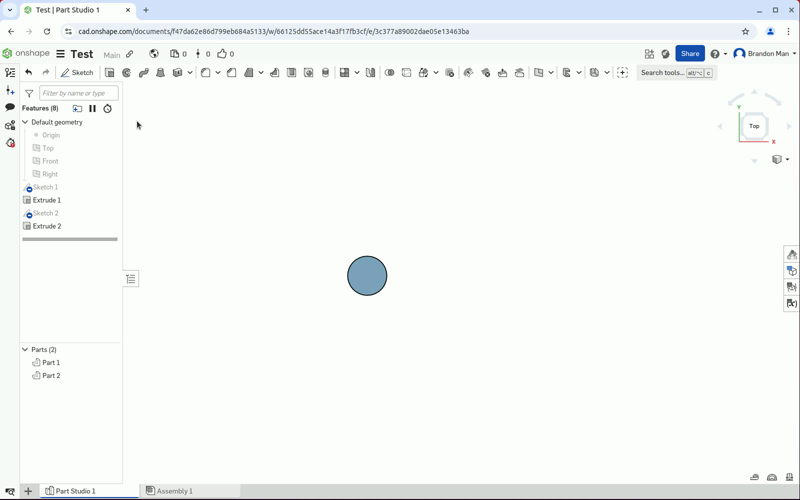
key(shift+h)
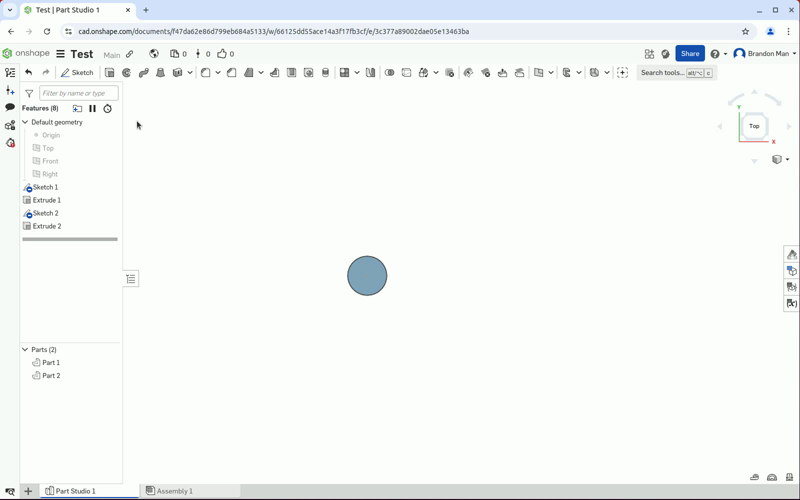
key(shift+h)
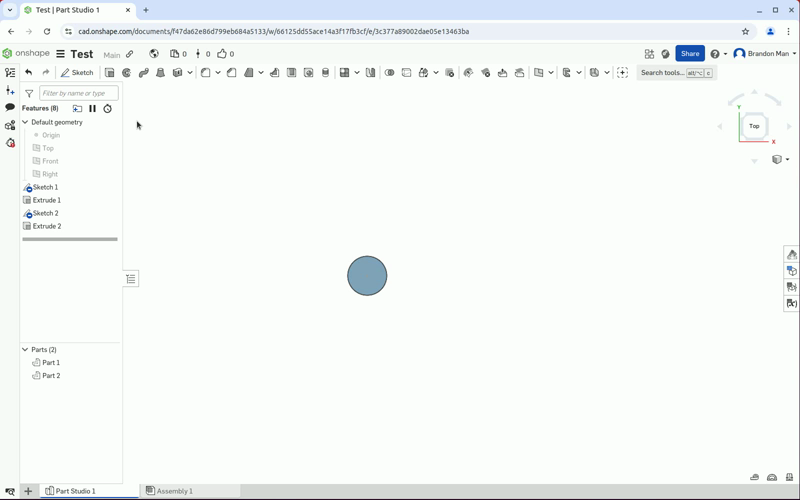
key(shift+7)
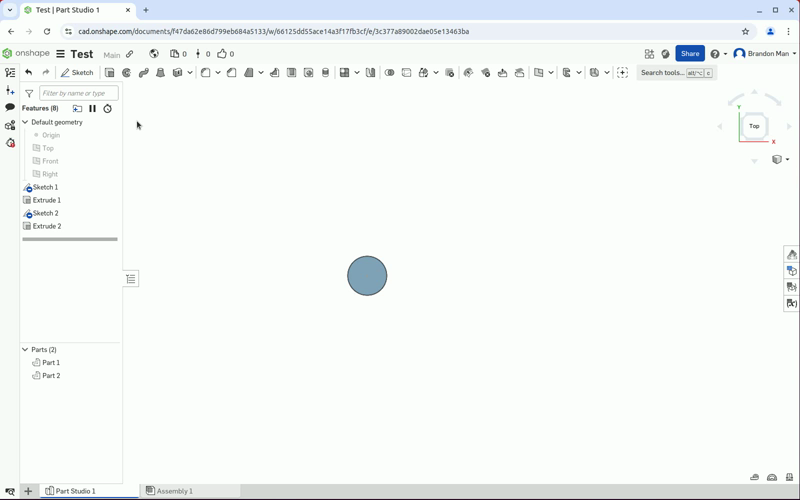
key(up, 3)
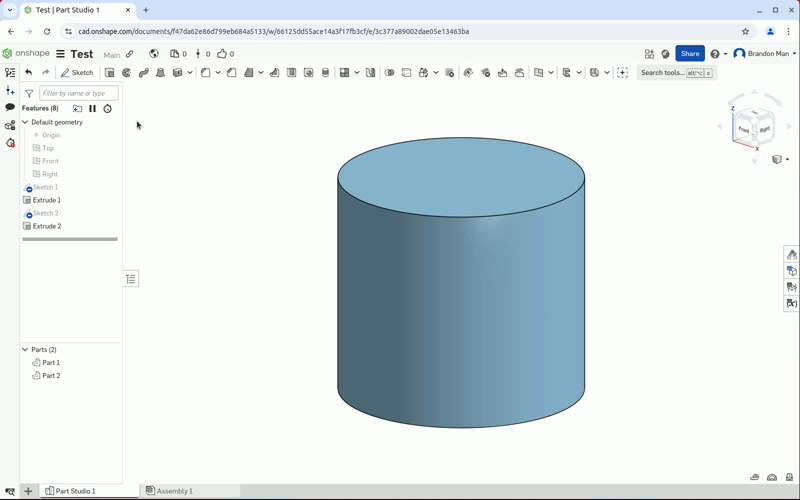
key(left, 3)
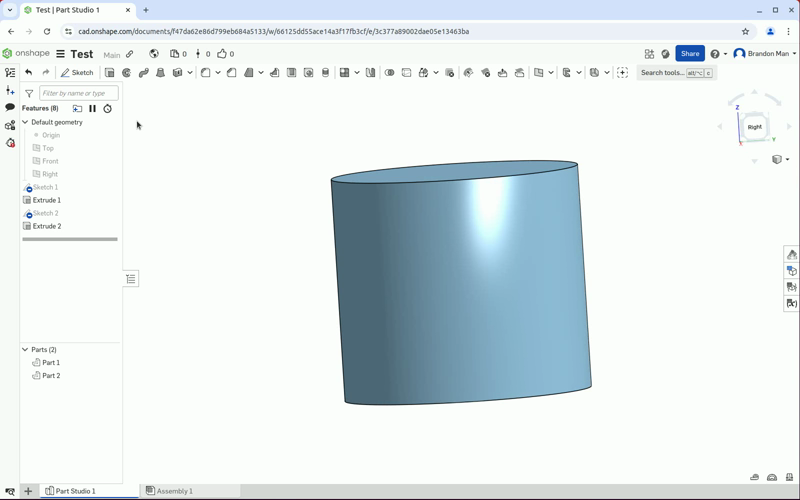
key(right, 3)
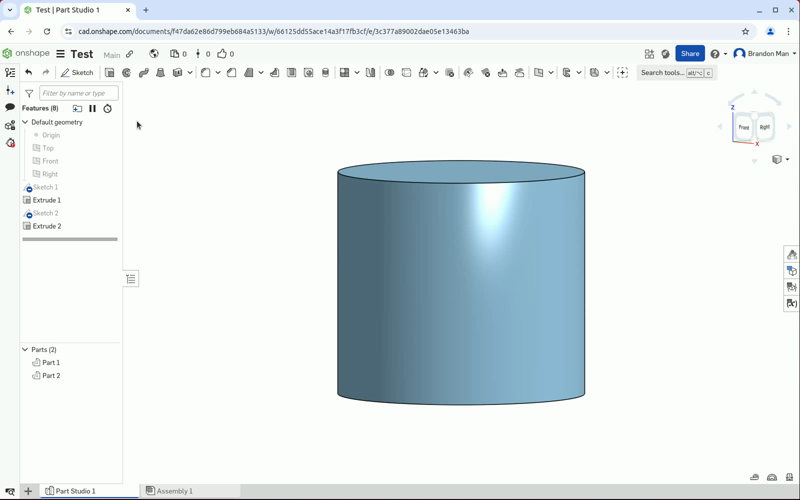
key(down, 3)
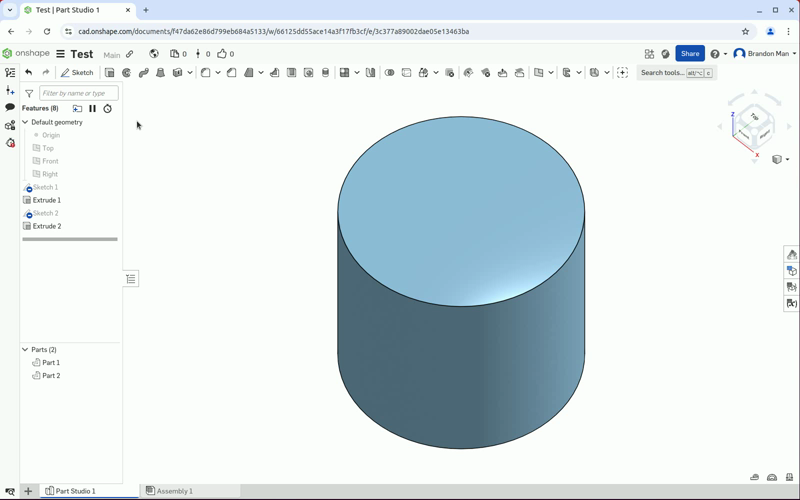
mouse_move(73, 189)
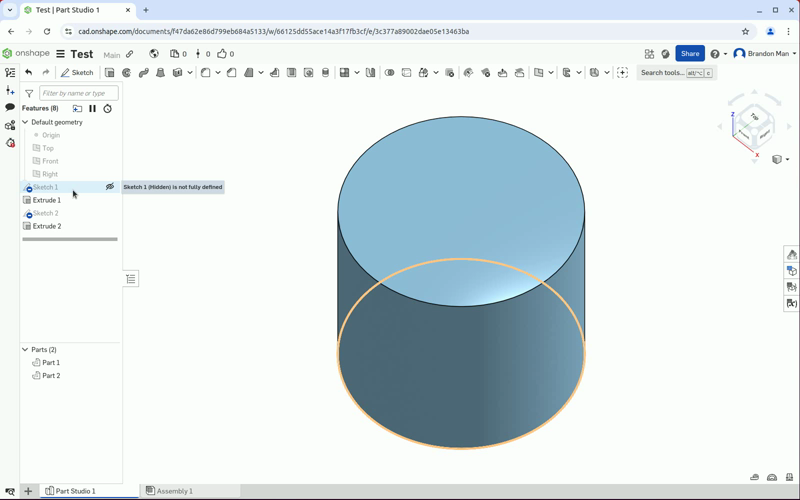
click(73, 189)